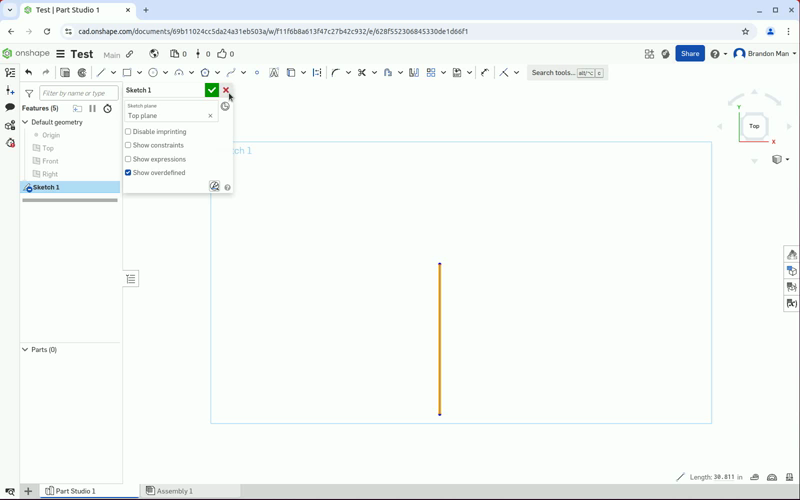
key(shift+h)
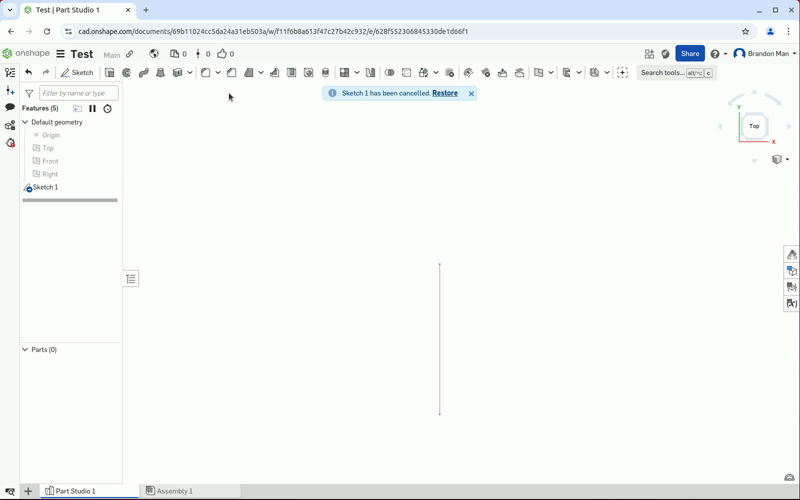
key(shift+s)
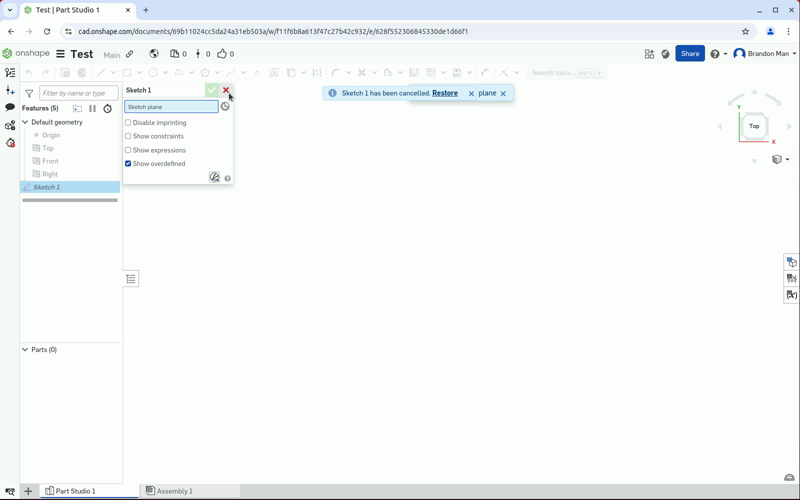
mouse_move(73, 150)
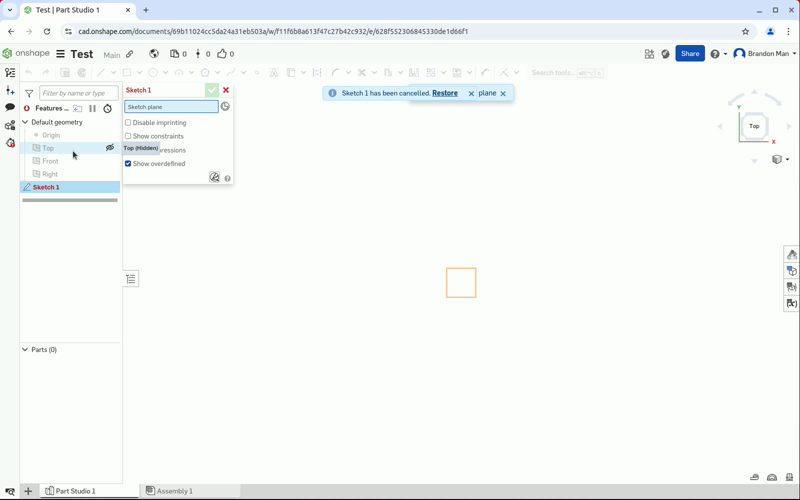
click(73, 150)
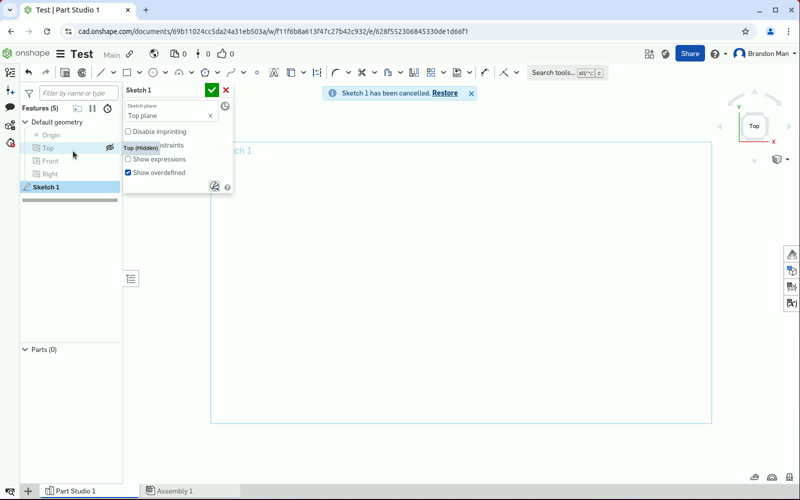
mouse_move(73, 352)
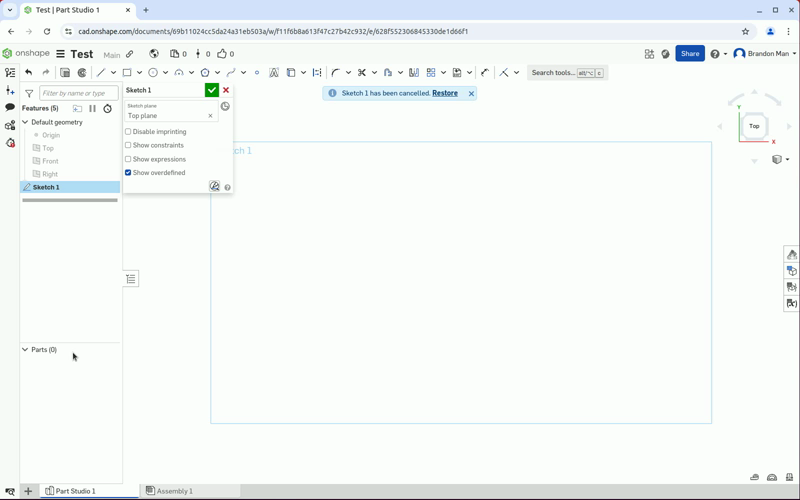
key(y)
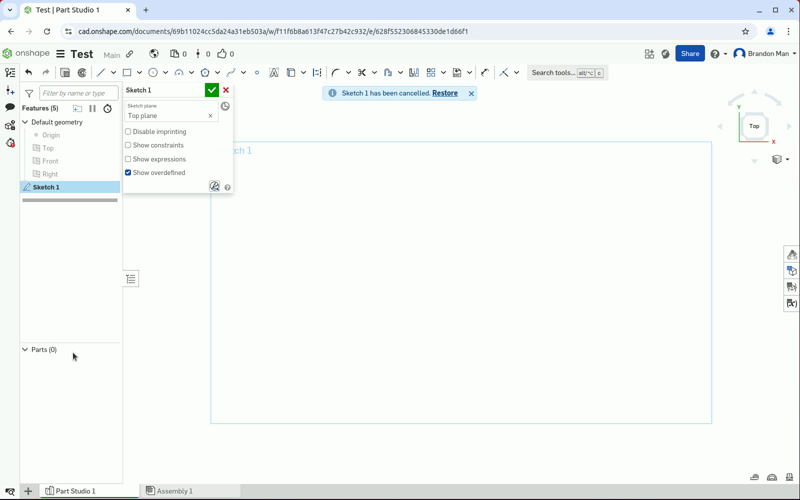
key(c)
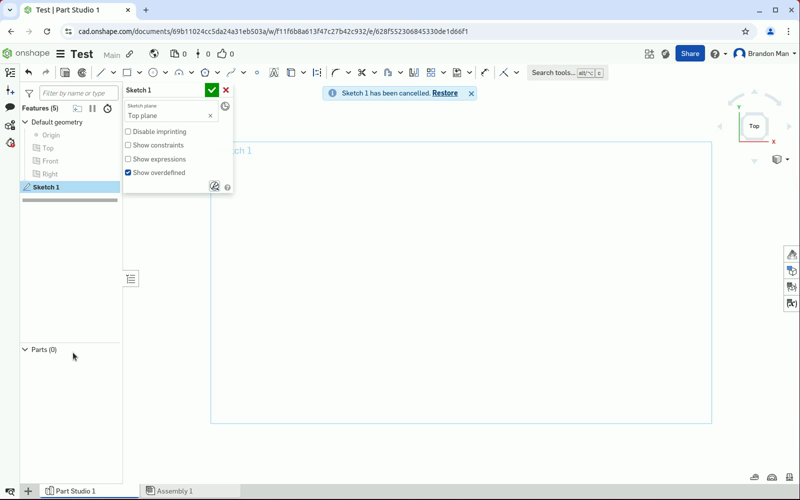
key_down(shift)
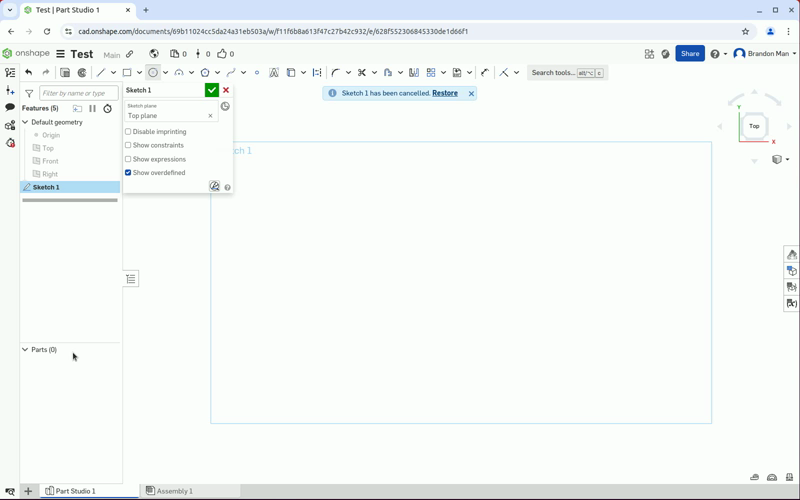
mouse_move(461, 282)
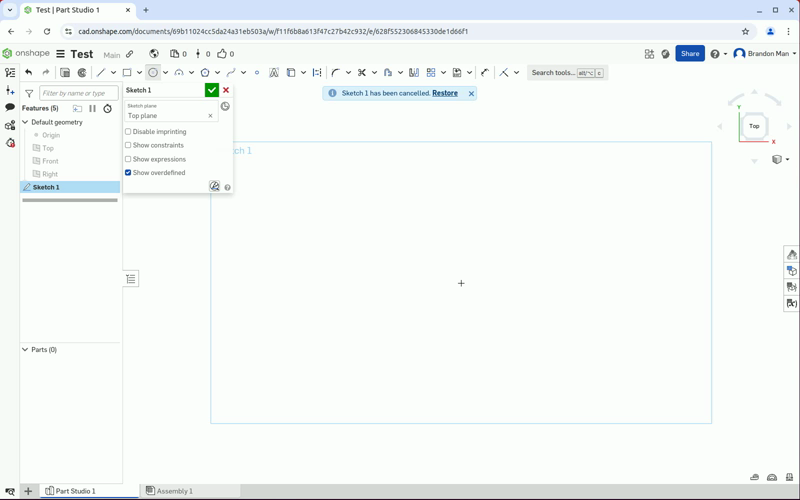
click(461, 282)
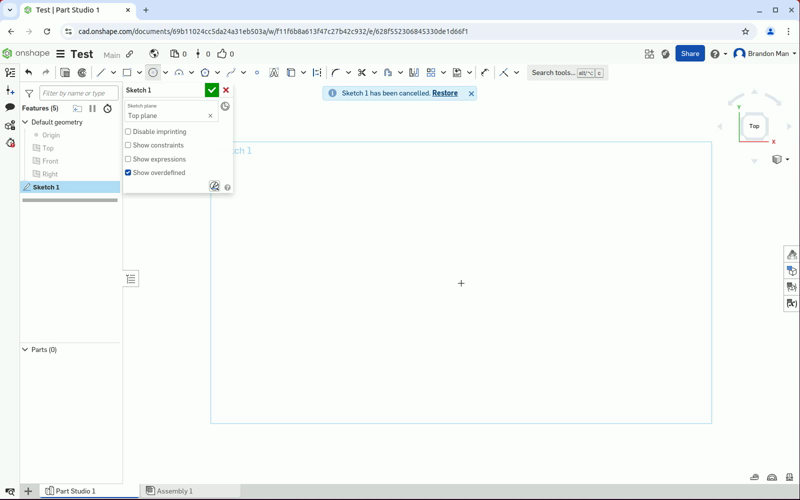
key_up(shift)
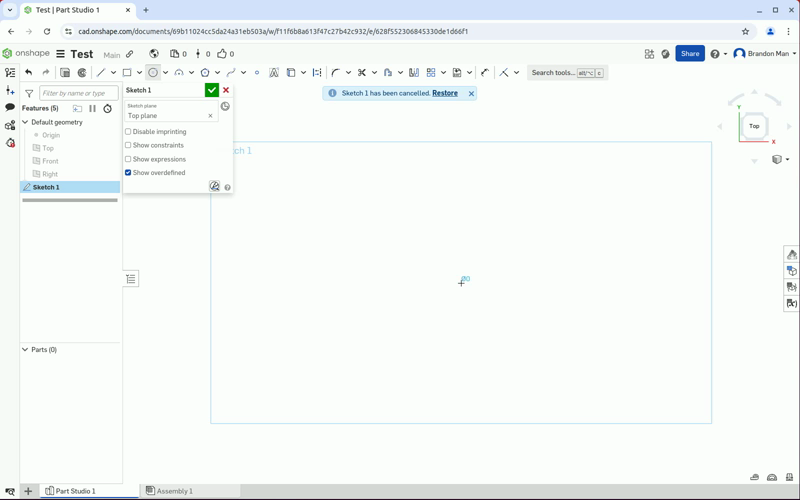
mouse_move(554, 282)
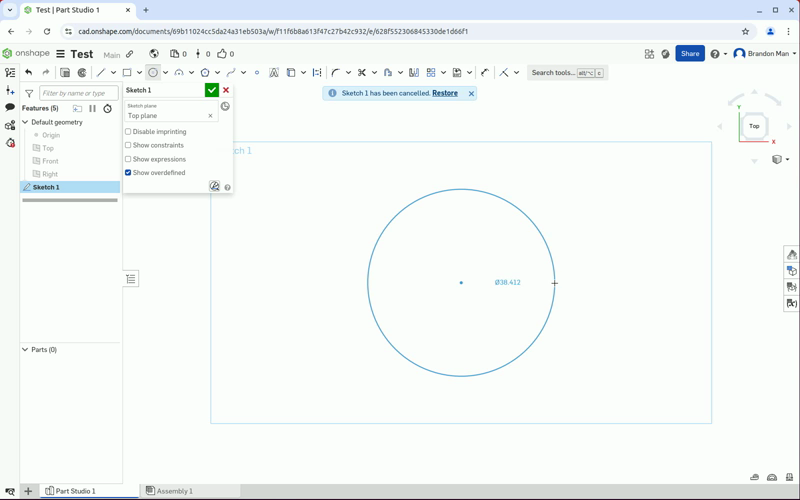
click(554, 282)
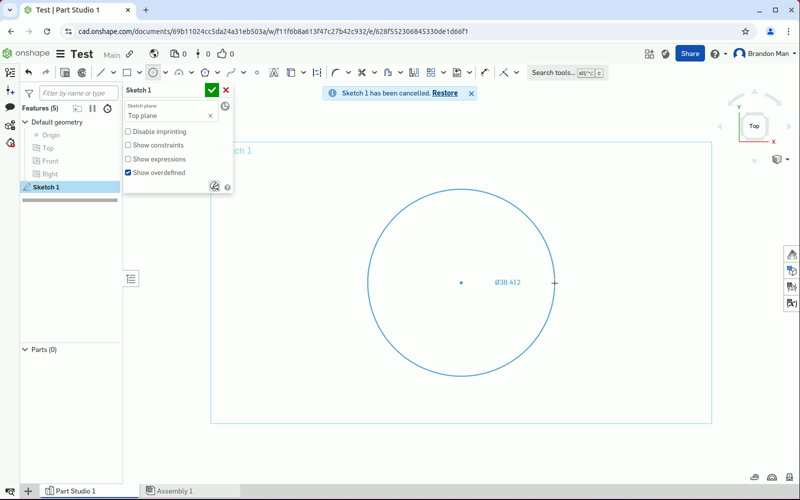
key(esc)
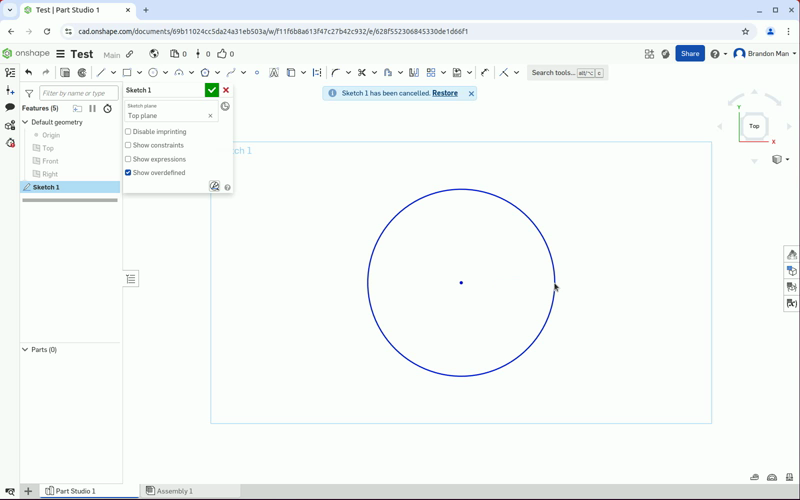
mouse_move(427, 219)
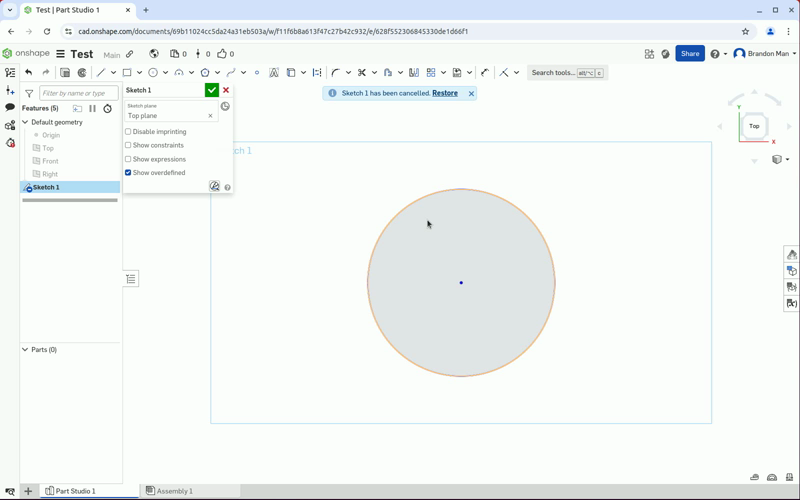
click(427, 219)
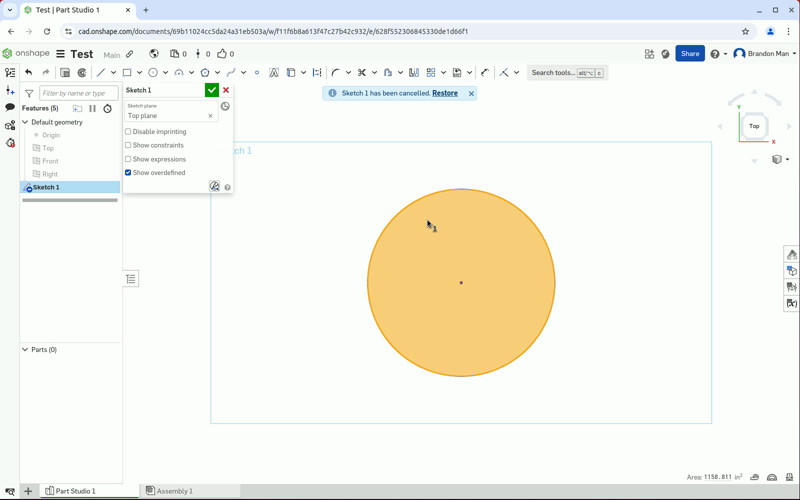
mouse_move(73, 352)
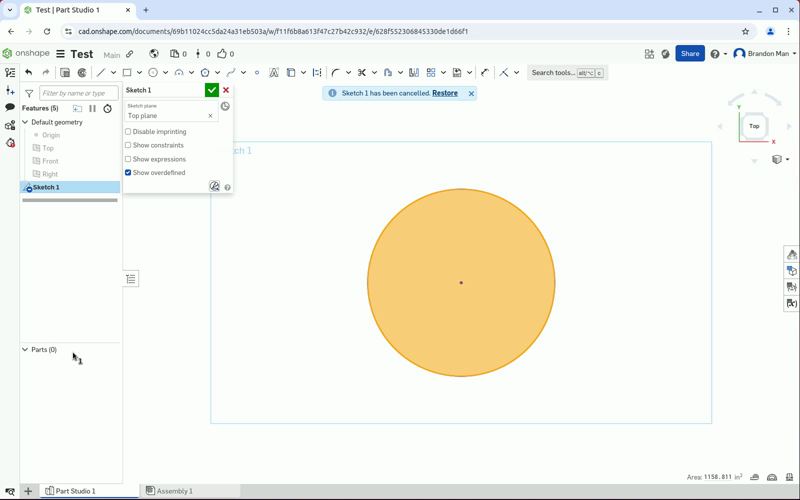
key(shift+y)
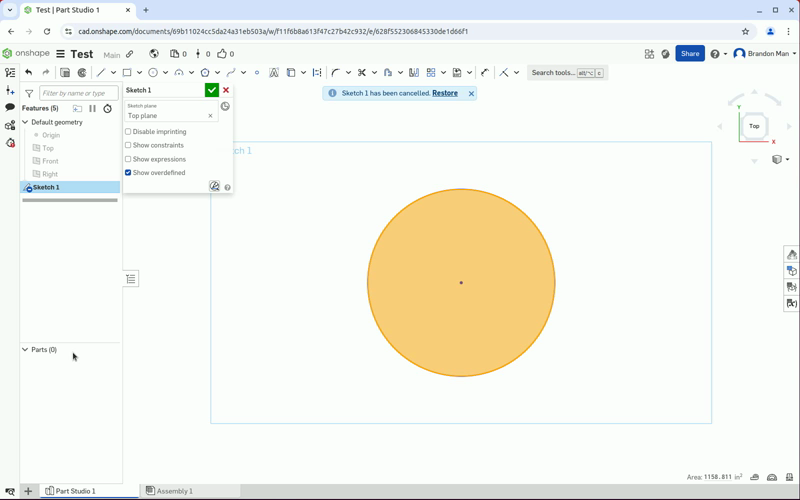
key(shift+e)
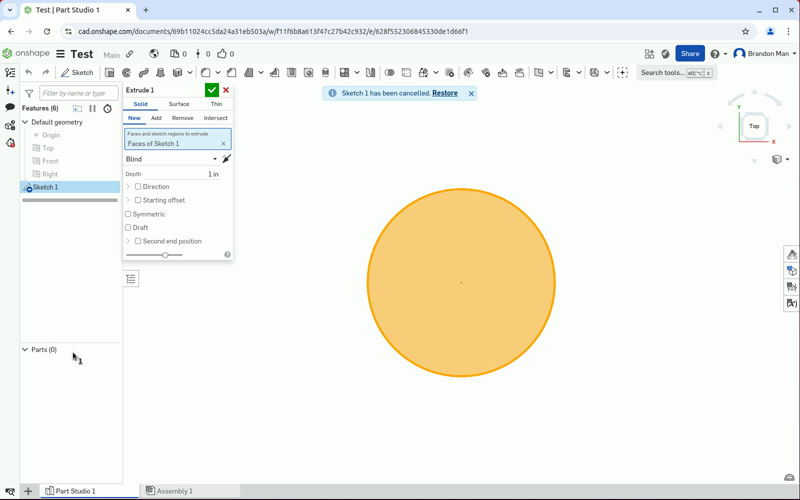
mouse_move(143, 106)
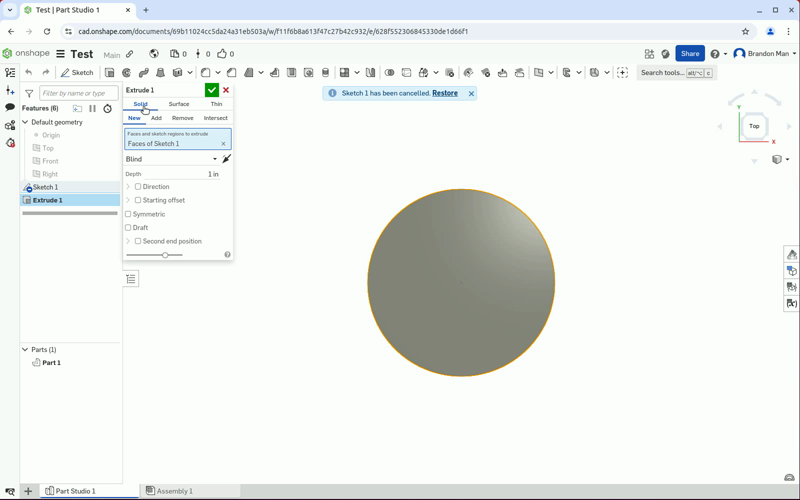
click(143, 106)
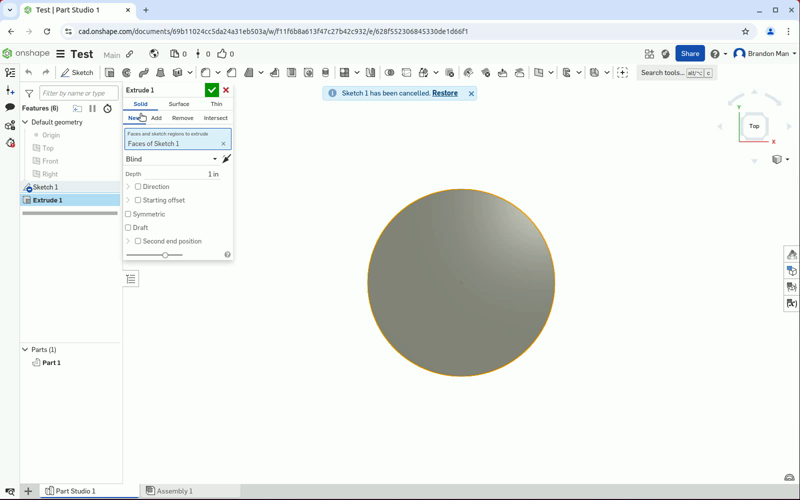
mouse_move(137, 120)
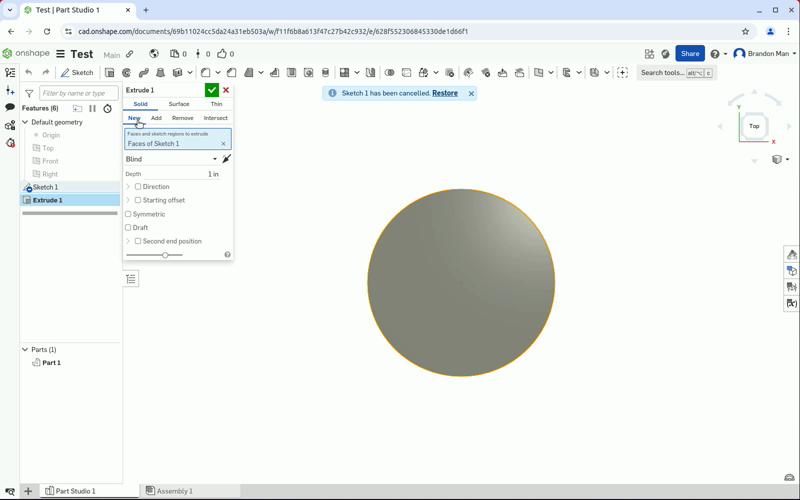
click(137, 120)
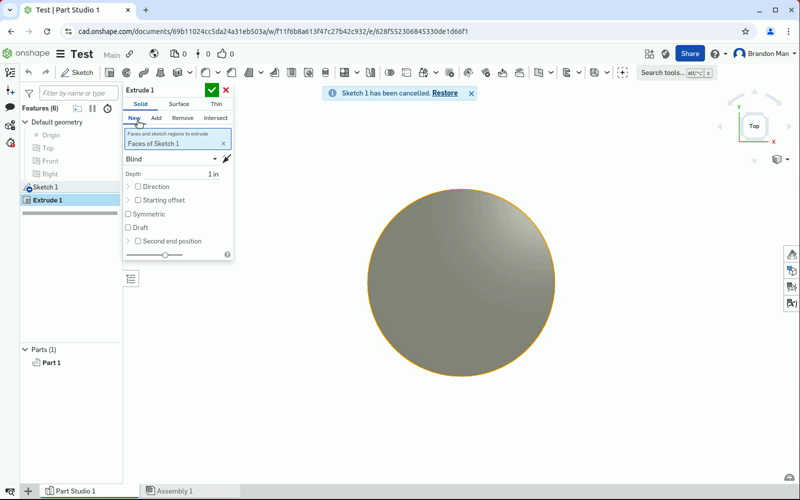
key(tab, 4)
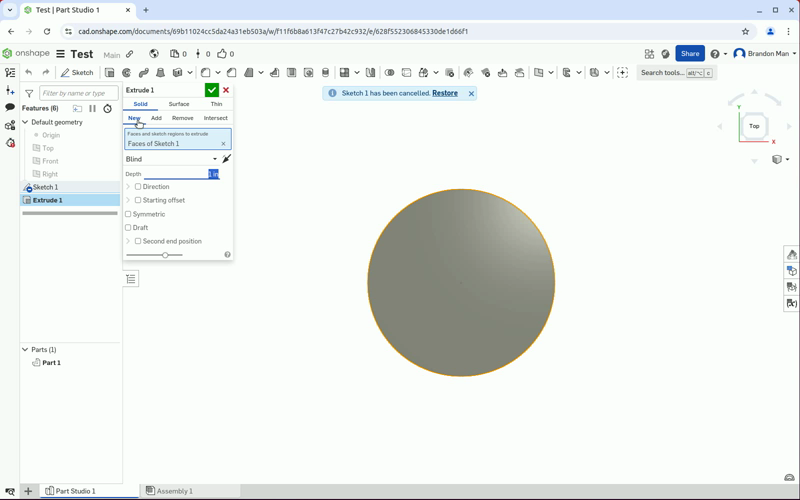
text(23.108)
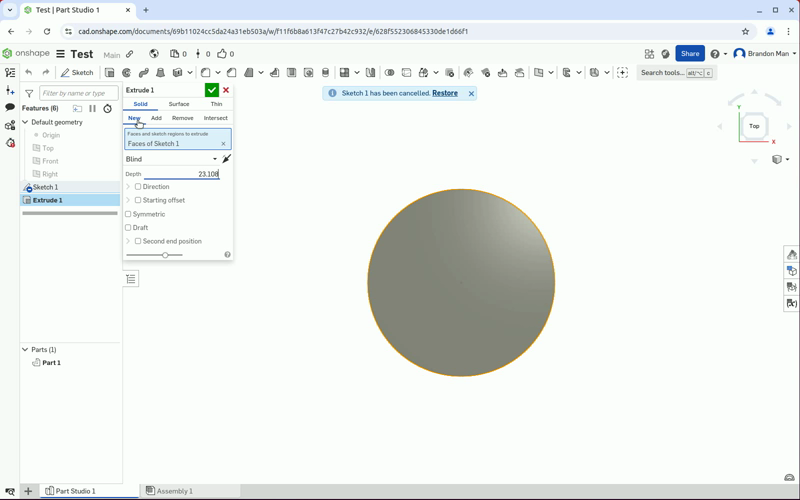
key(enter)
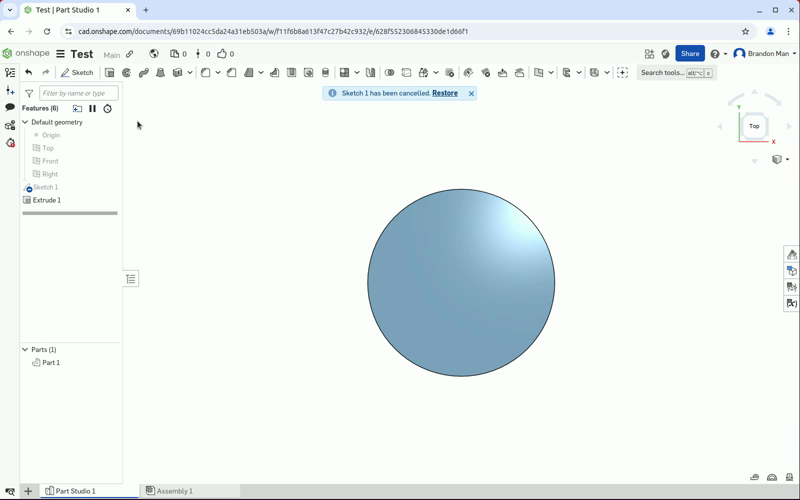
key(shift+h)
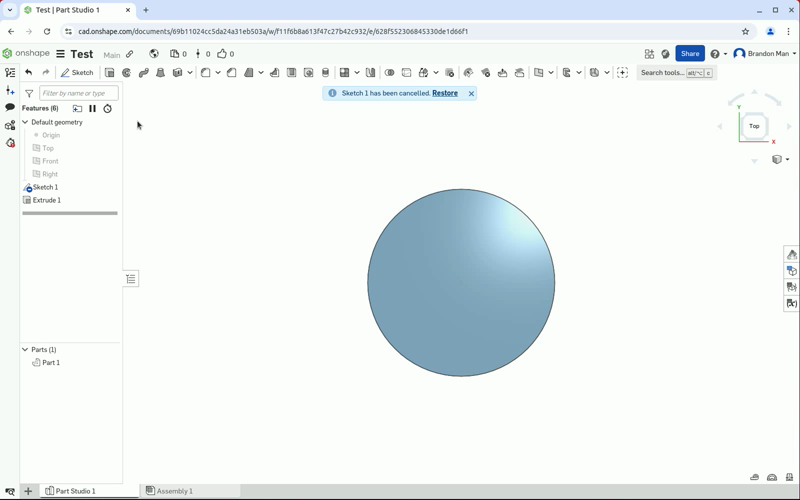
key(shift+h)
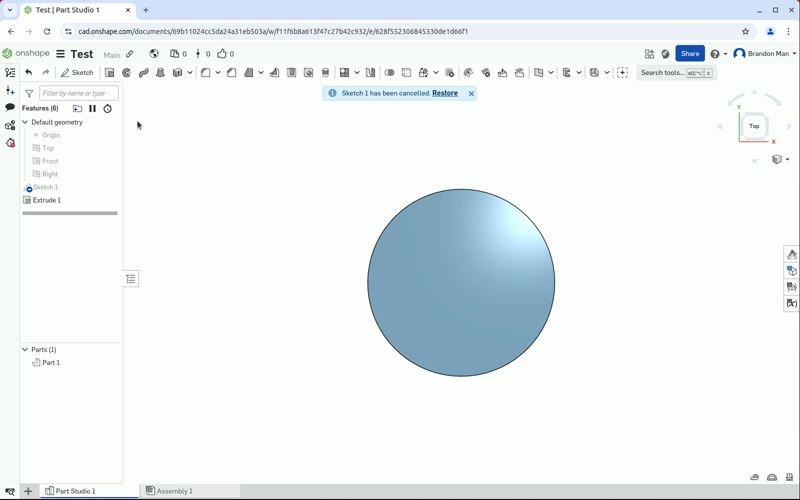
mouse_move(73, 189)
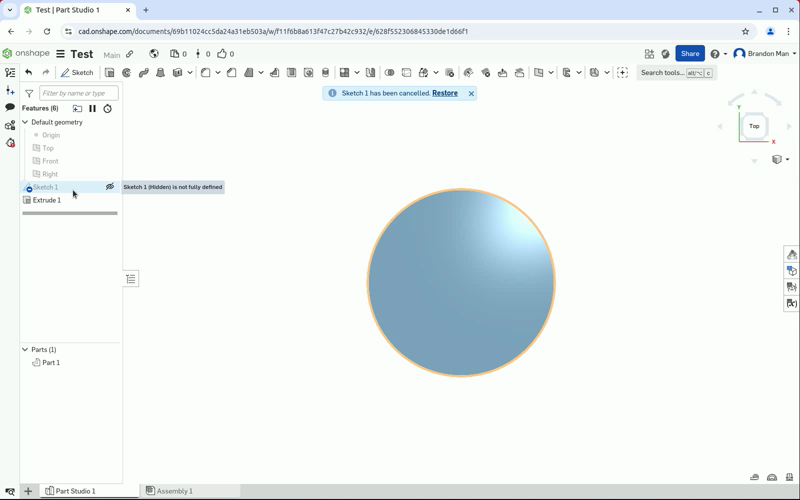
click(73, 189)
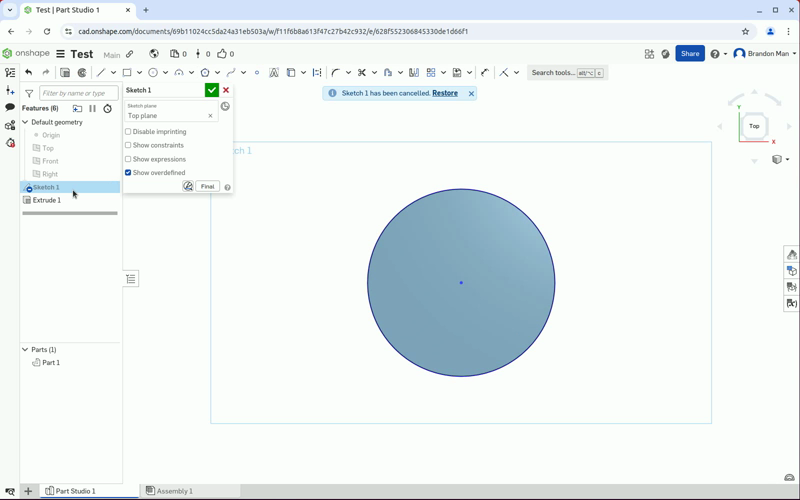
mouse_move(229, 92)
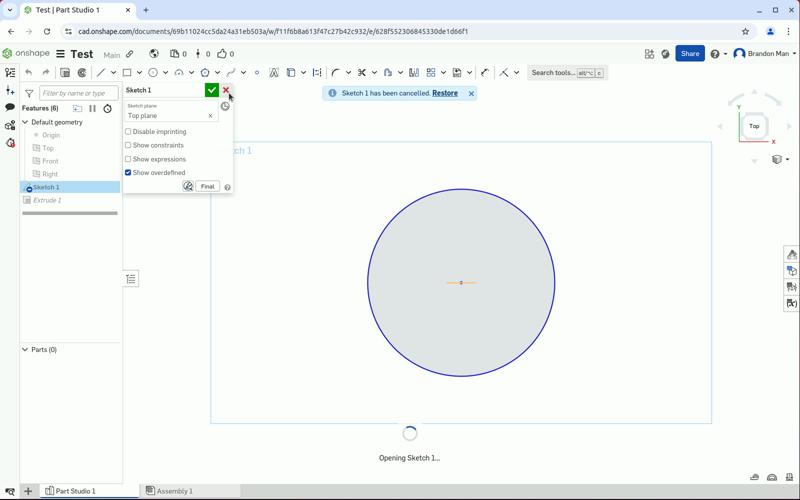
click(229, 92)
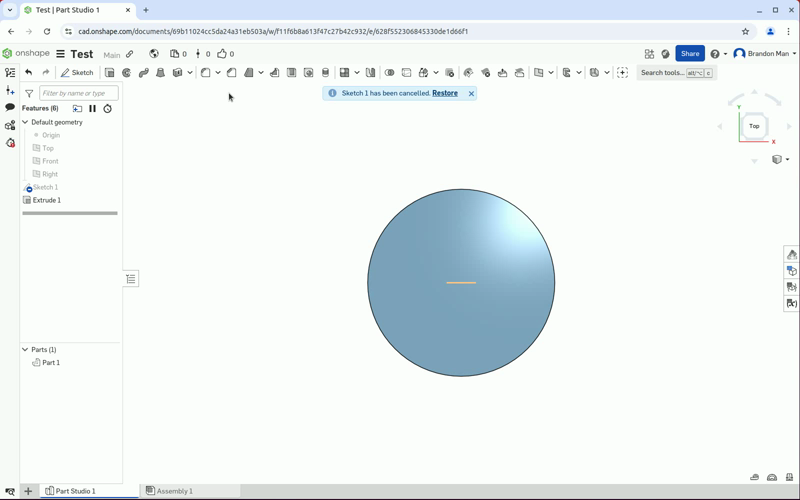
mouse_move(541, 75)
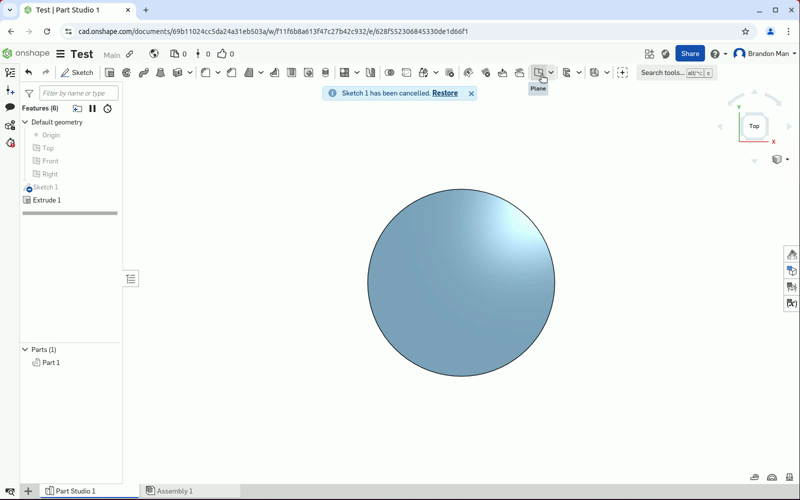
click(541, 75)
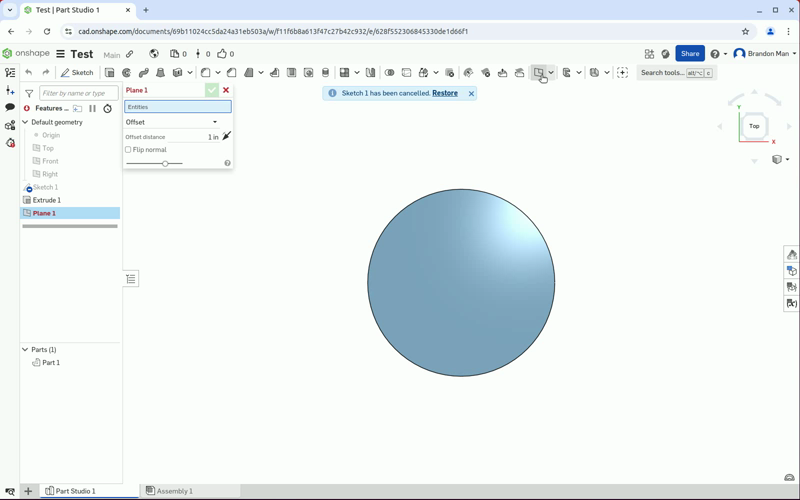
mouse_move(73, 150)
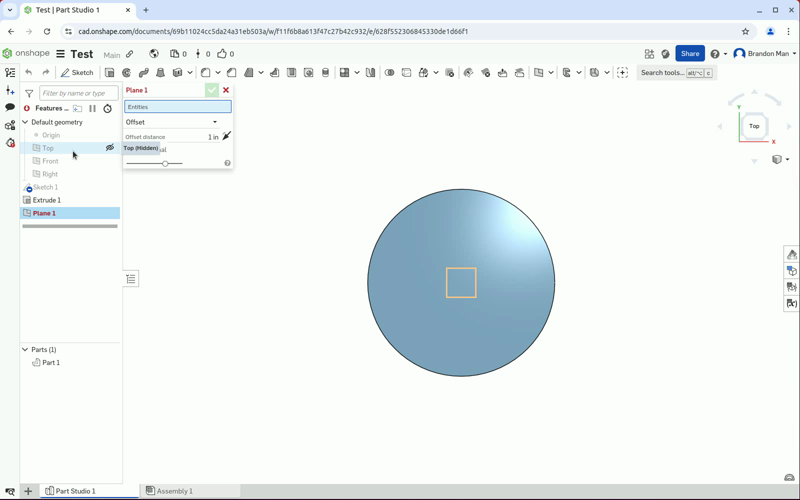
click(73, 150)
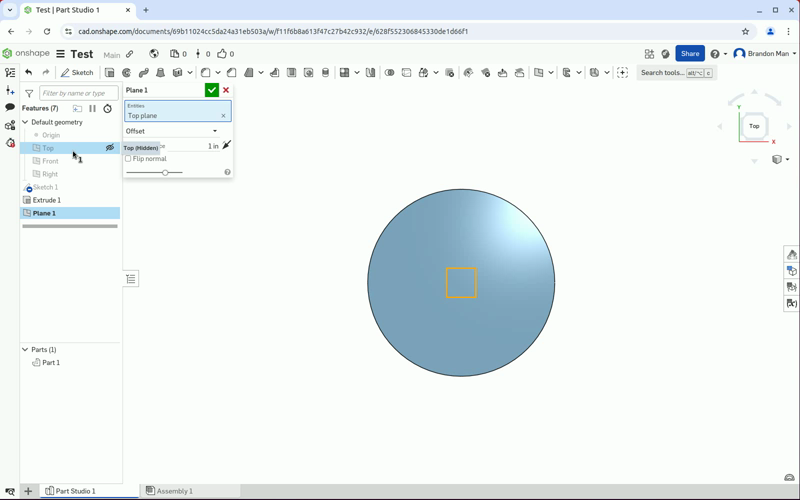
key(tab, 2)
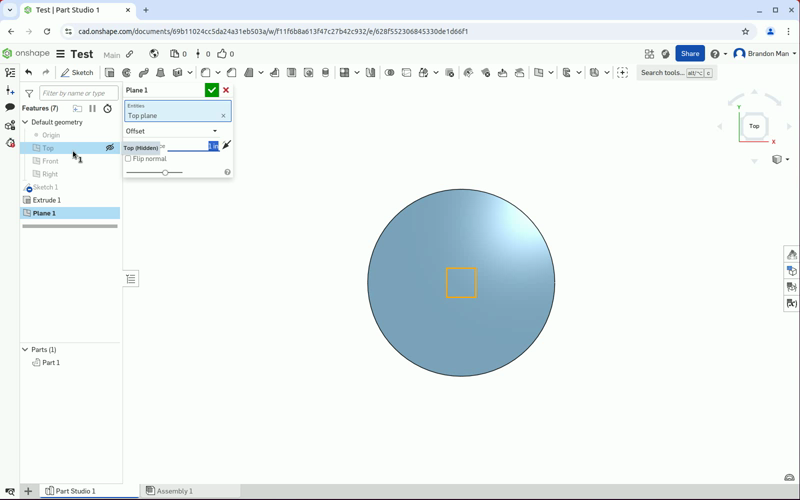
text(23.108)
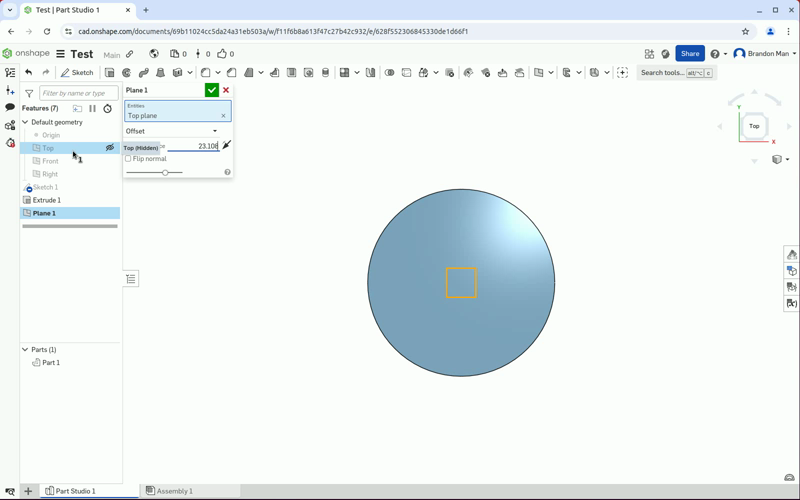
key(enter, 2)
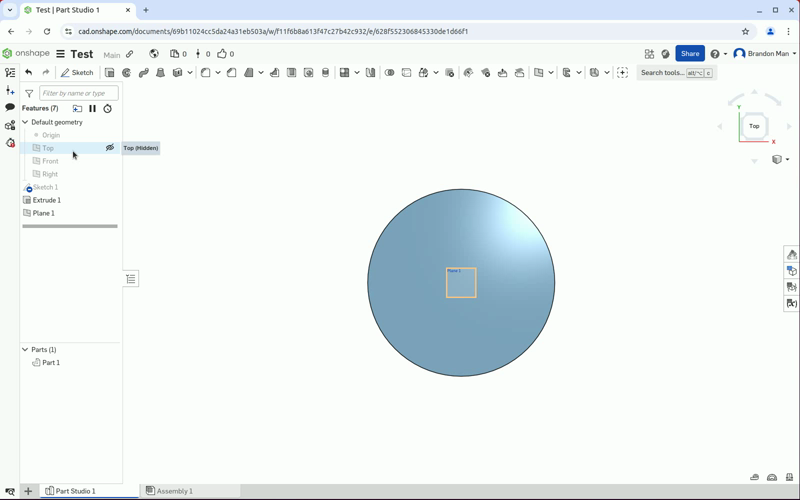
key(shift+s)
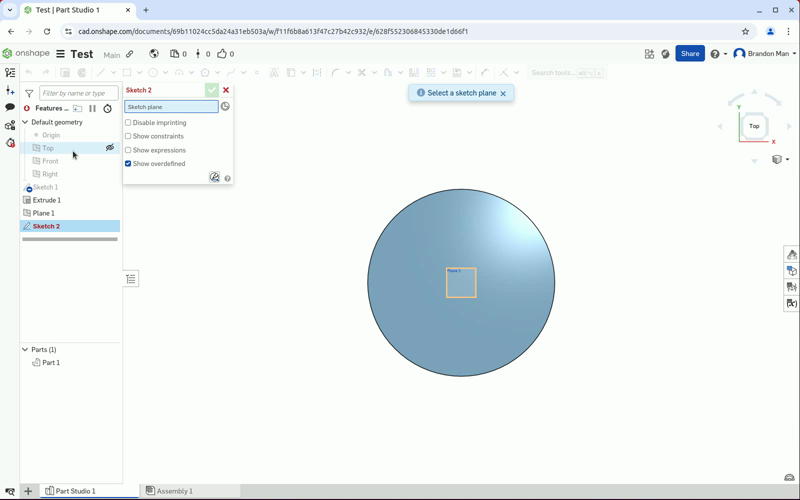
mouse_move(73, 215)
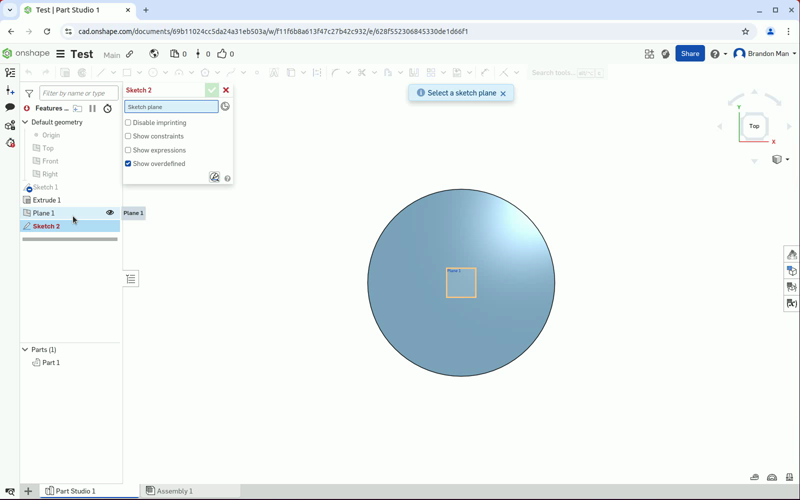
click(73, 215)
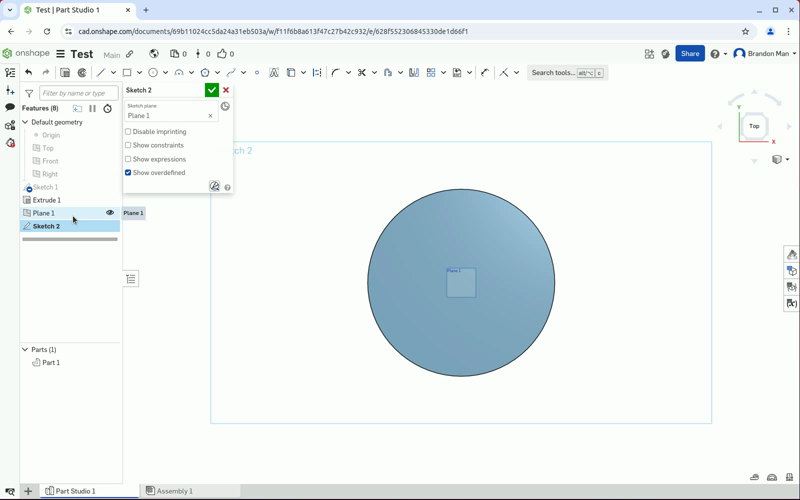
mouse_move(73, 352)
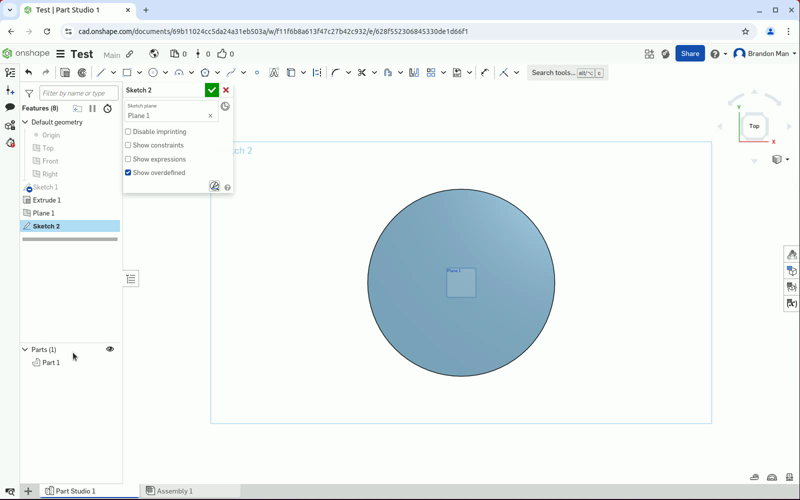
key(y)
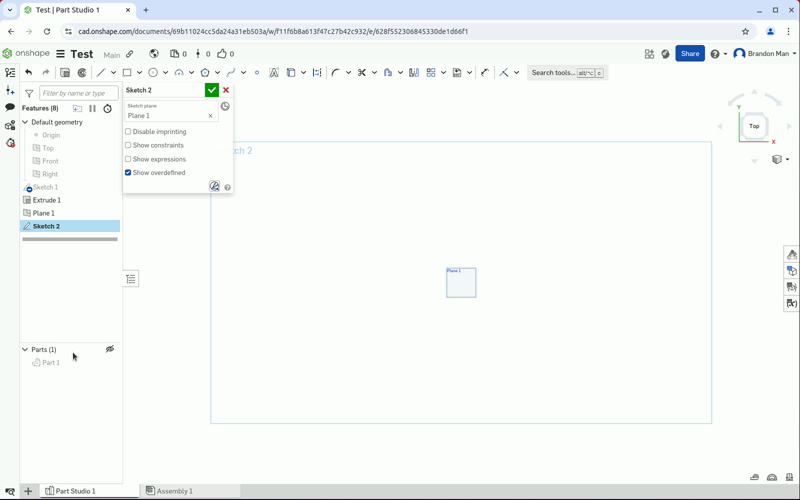
key(l)
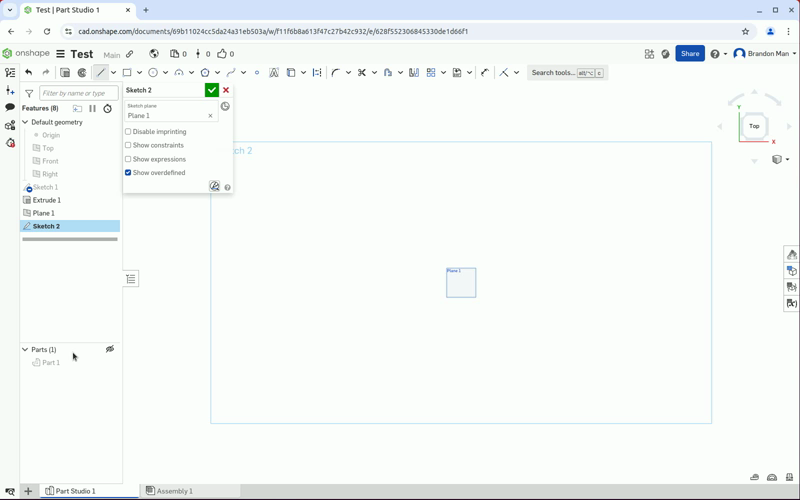
key_down(shift)
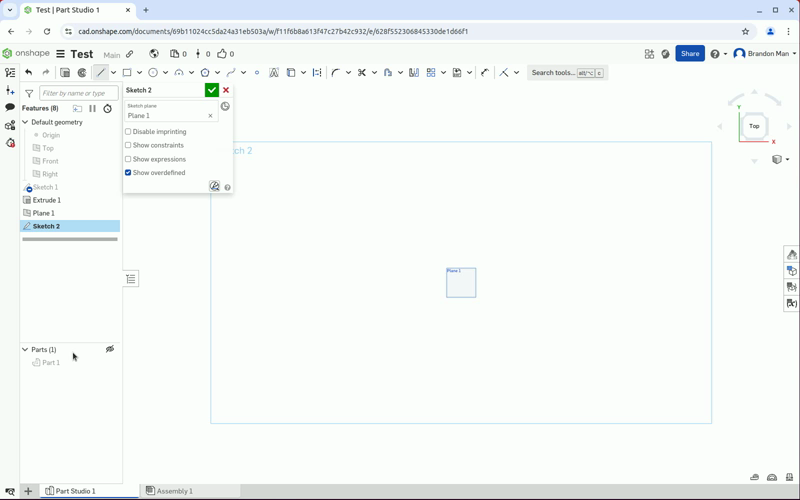
mouse_move(407, 282)
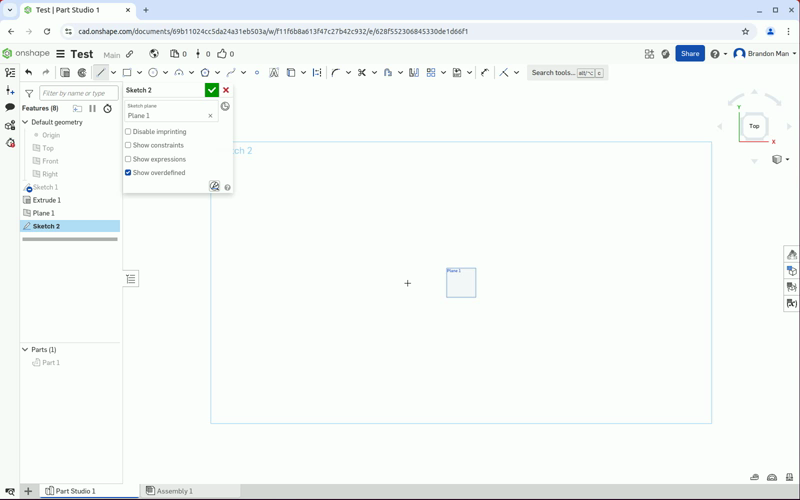
click(407, 282)
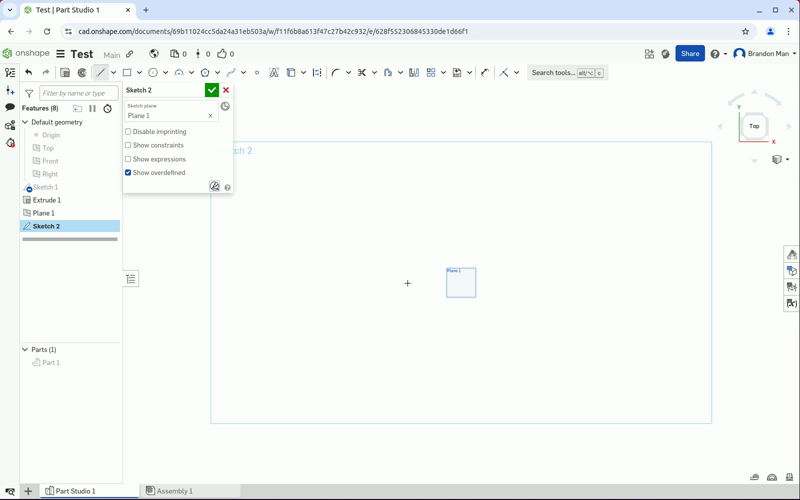
key_up(shift)
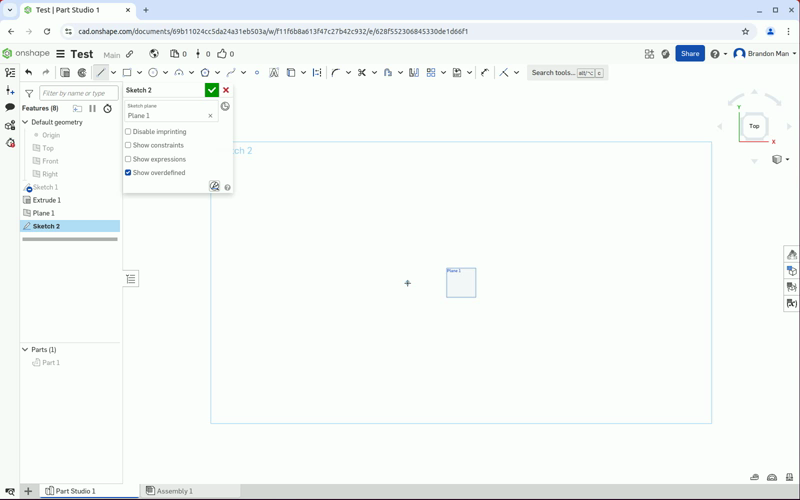
key_down(shift)
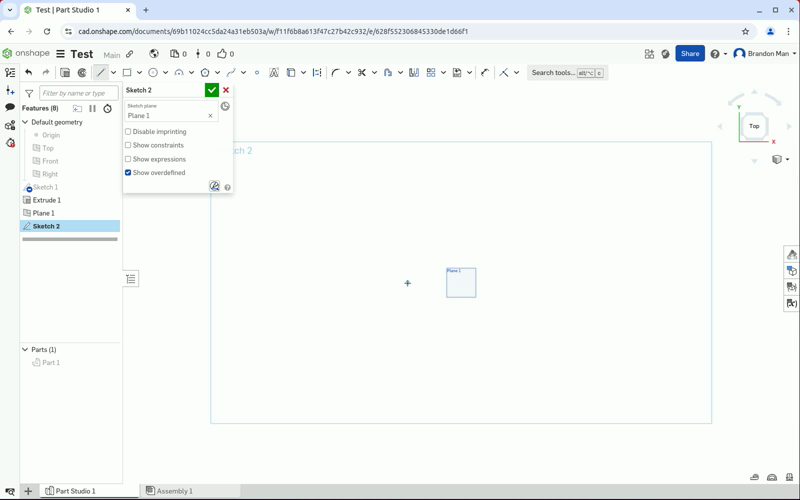
mouse_move(437, 282)
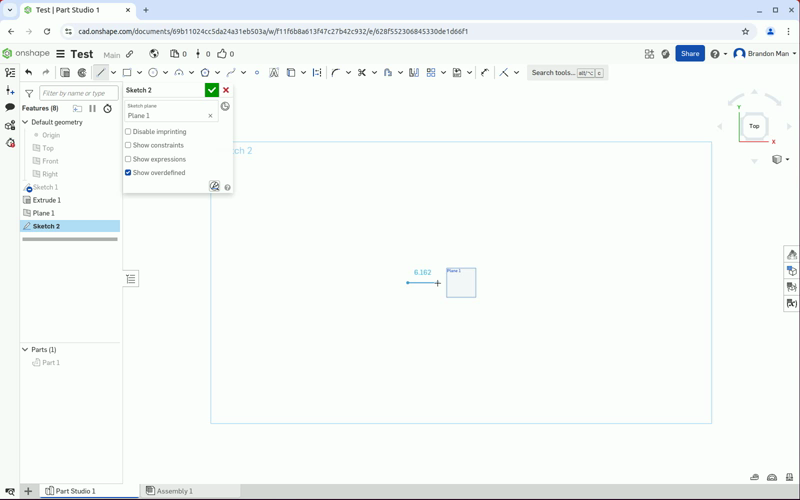
mouse_move(417, 314)
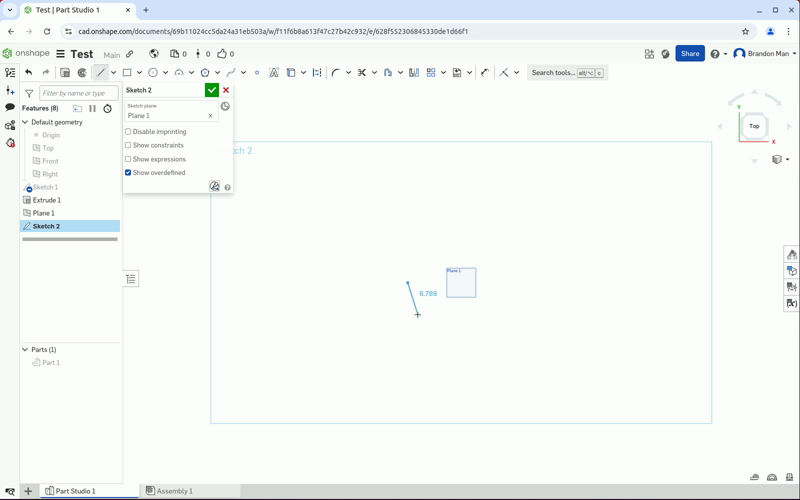
click(417, 314)
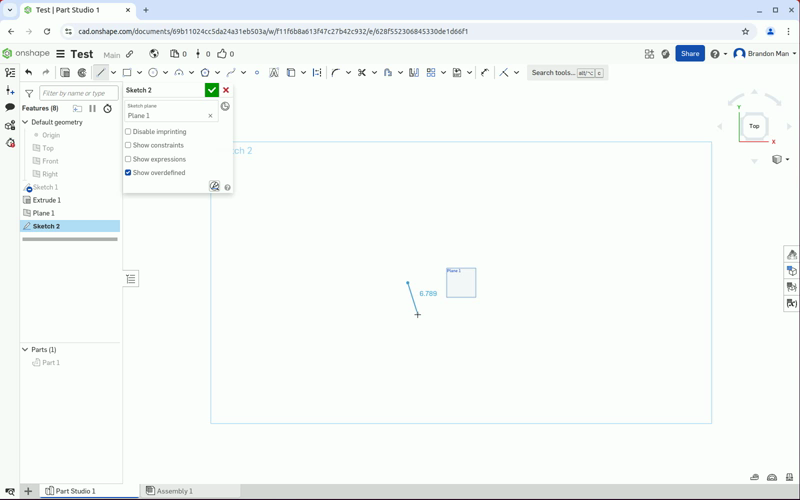
key_up(shift)
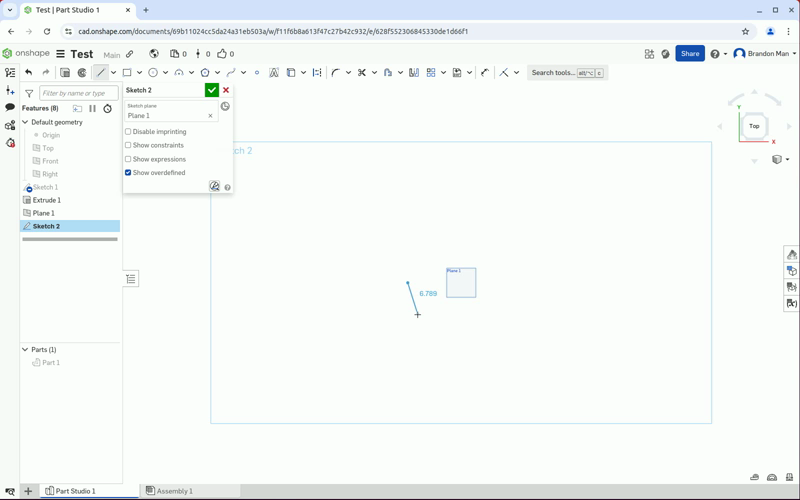
key_down(shift)
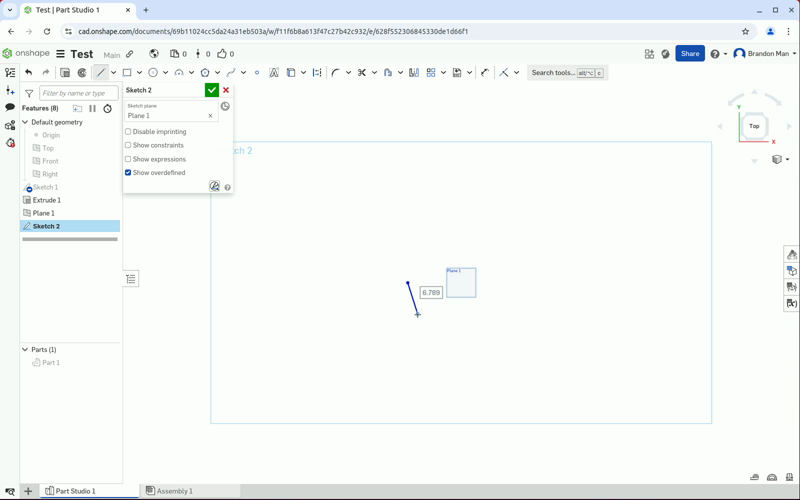
mouse_move(447, 314)
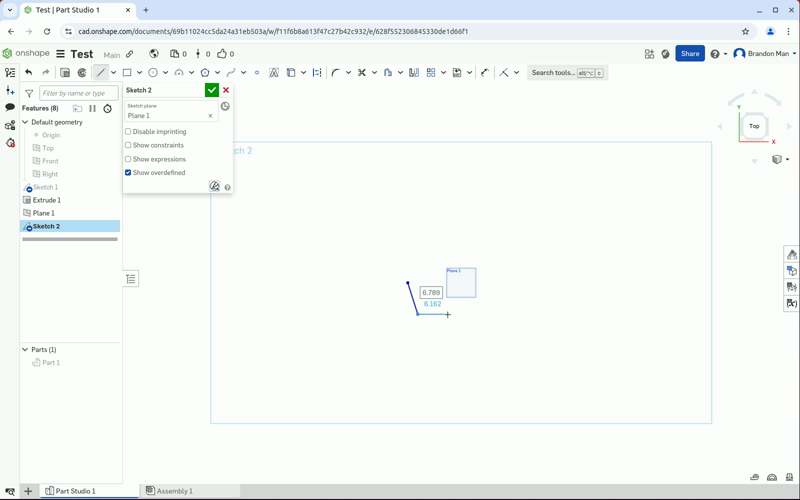
mouse_move(444, 333)
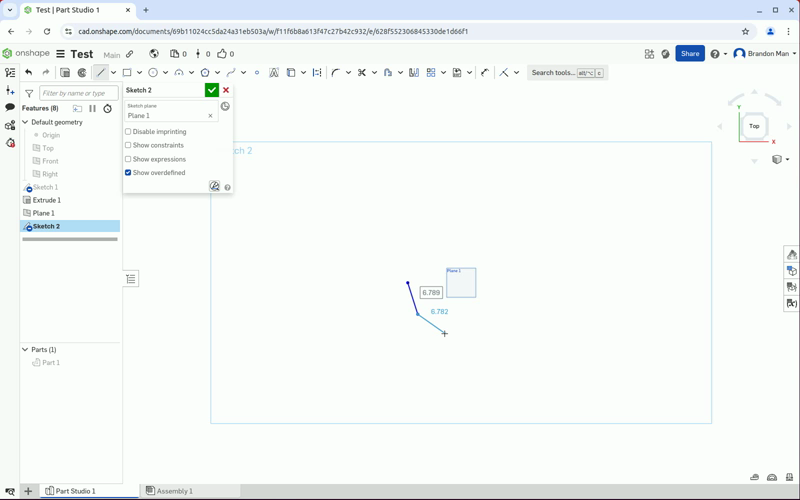
click(444, 333)
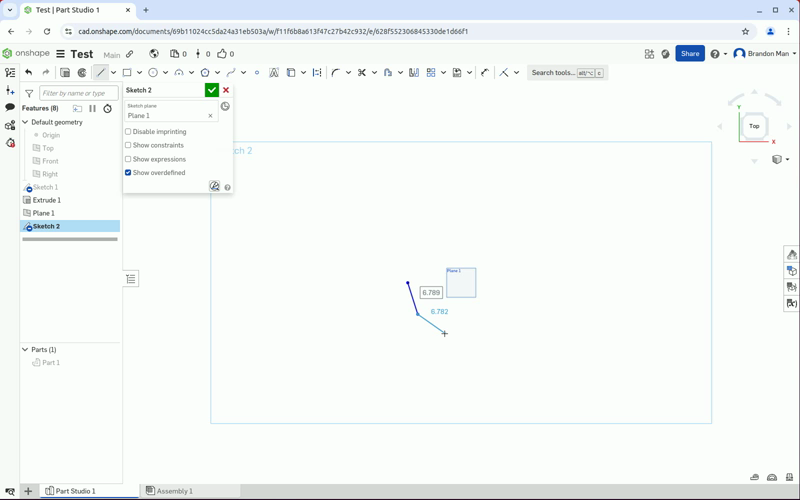
key_up(shift)
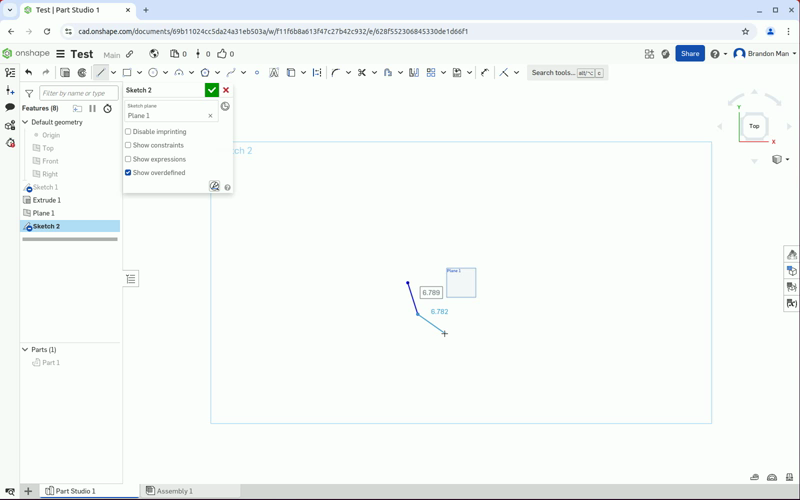
key_down(shift)
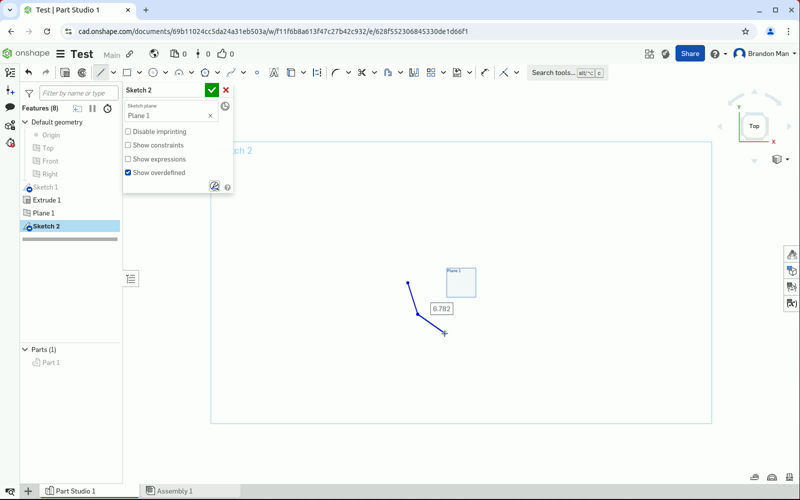
mouse_move(474, 333)
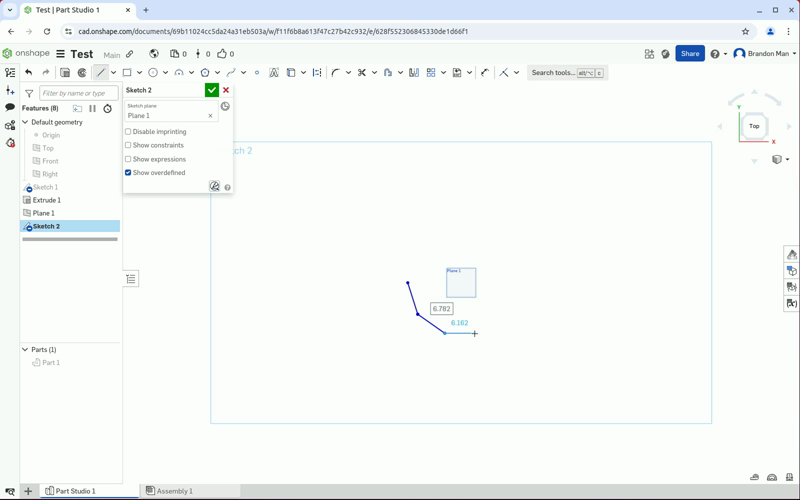
mouse_move(477, 333)
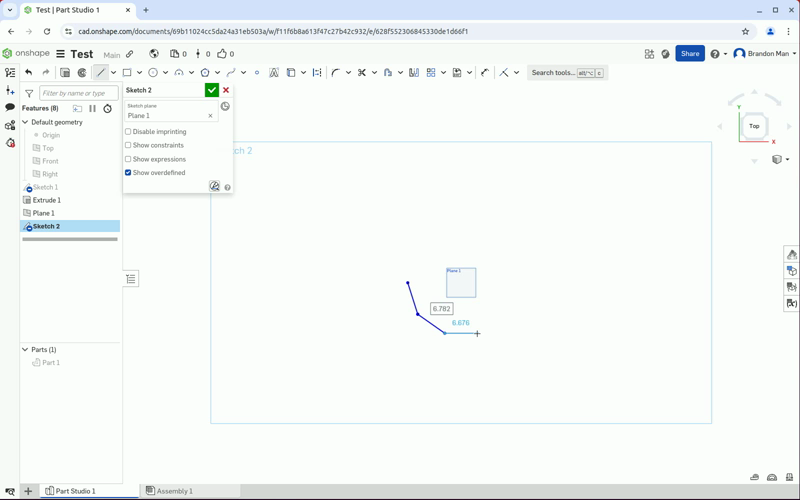
click(477, 333)
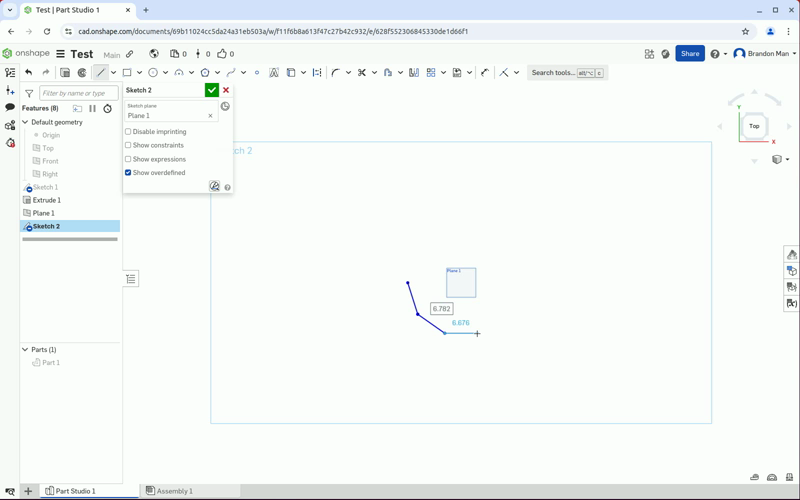
key_up(shift)
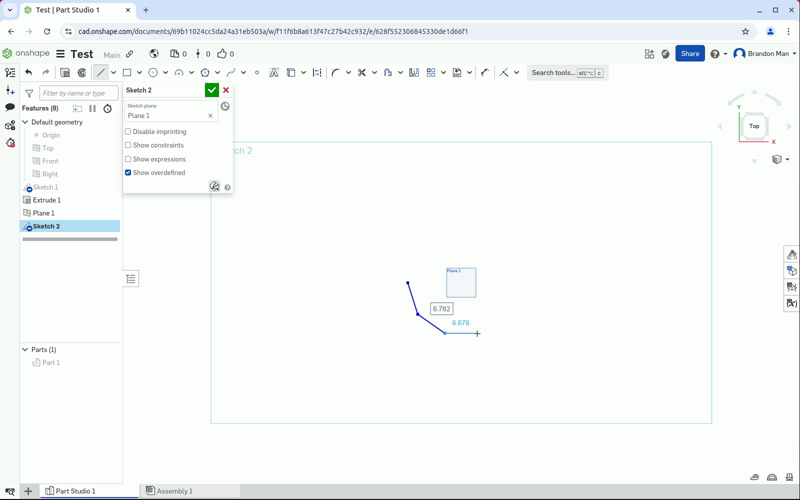
key_down(shift)
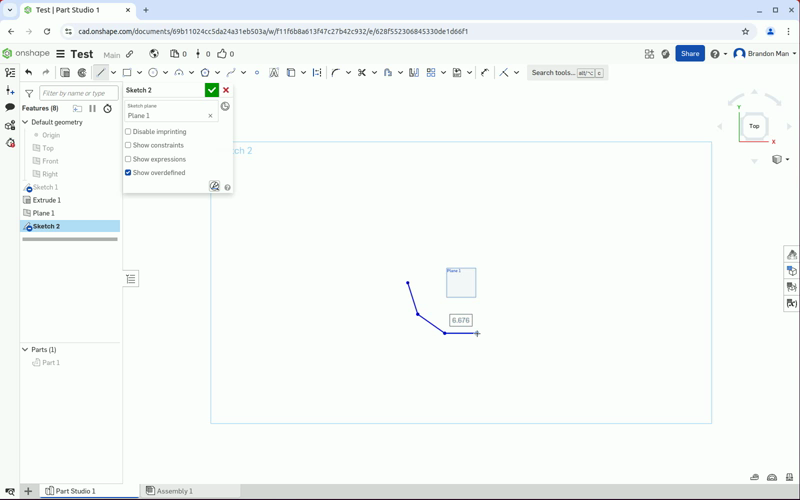
mouse_move(507, 333)
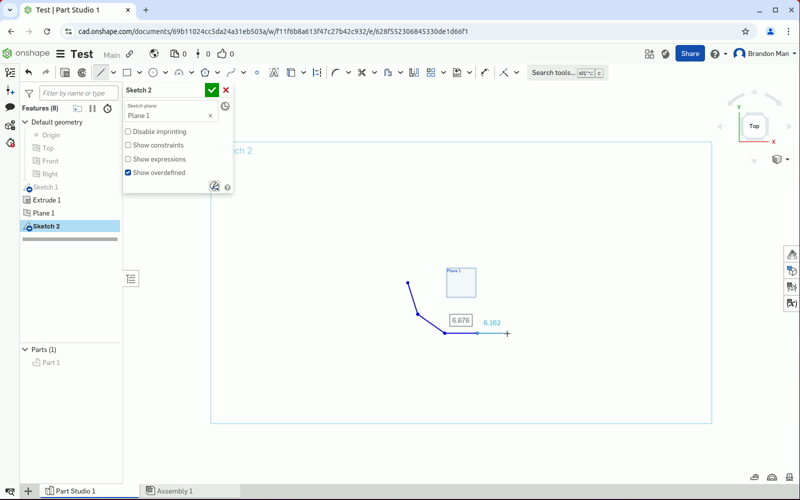
mouse_move(503, 314)
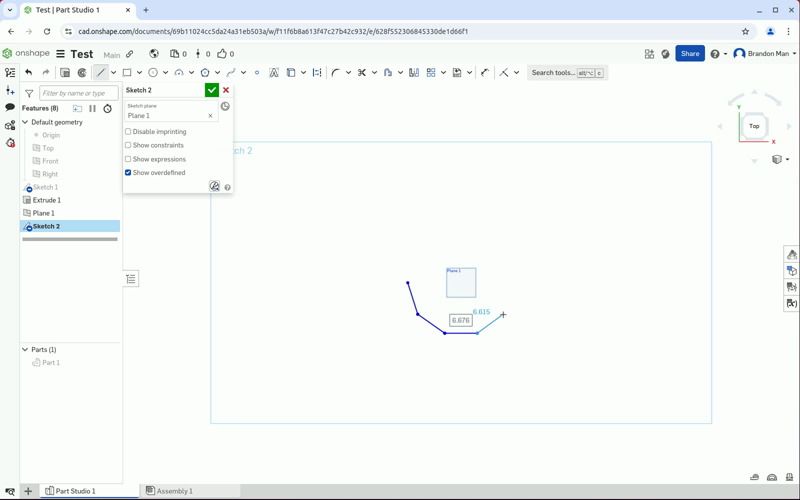
click(503, 314)
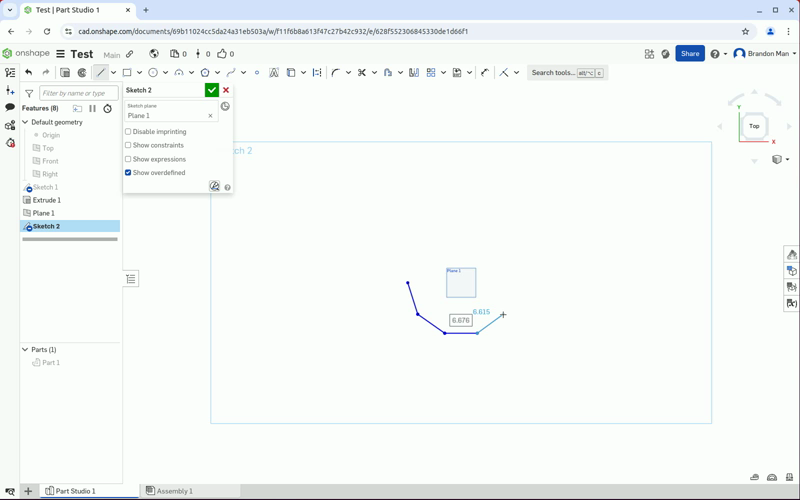
key_up(shift)
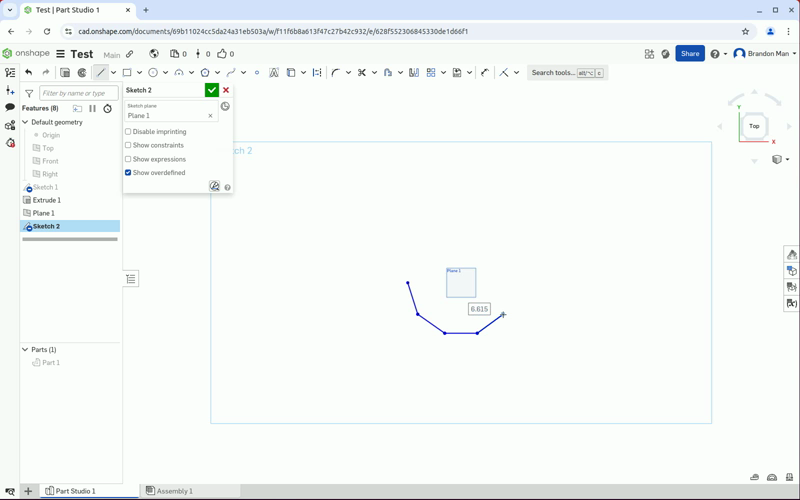
key_down(shift)
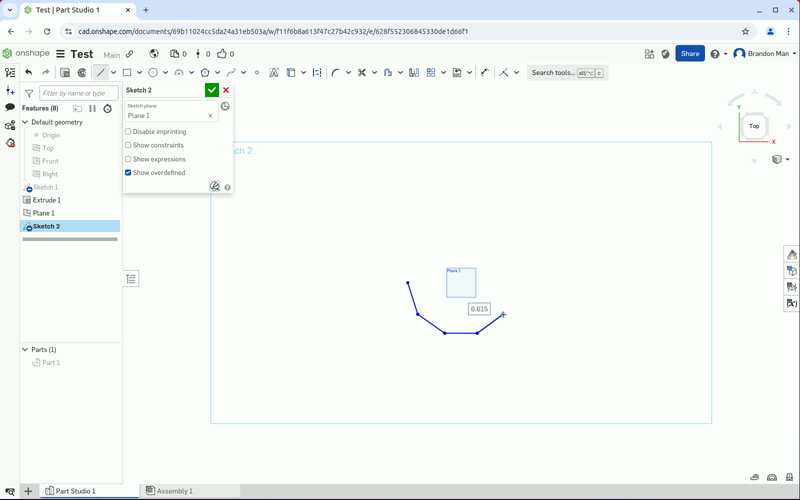
mouse_move(533, 314)
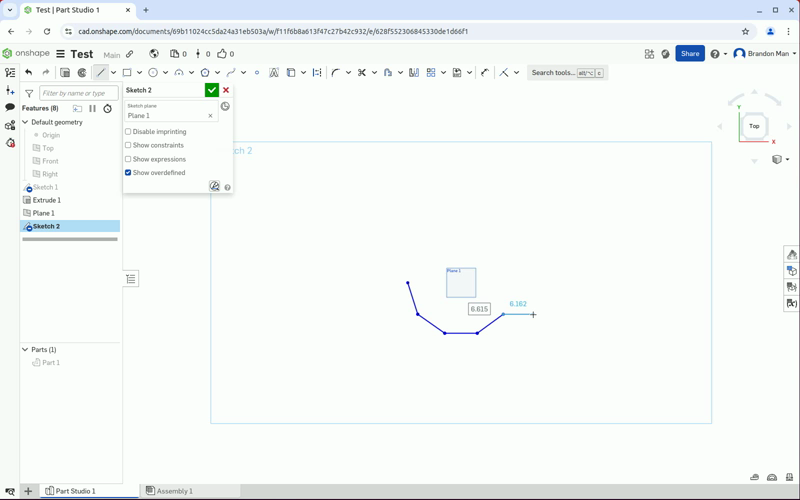
mouse_move(513, 282)
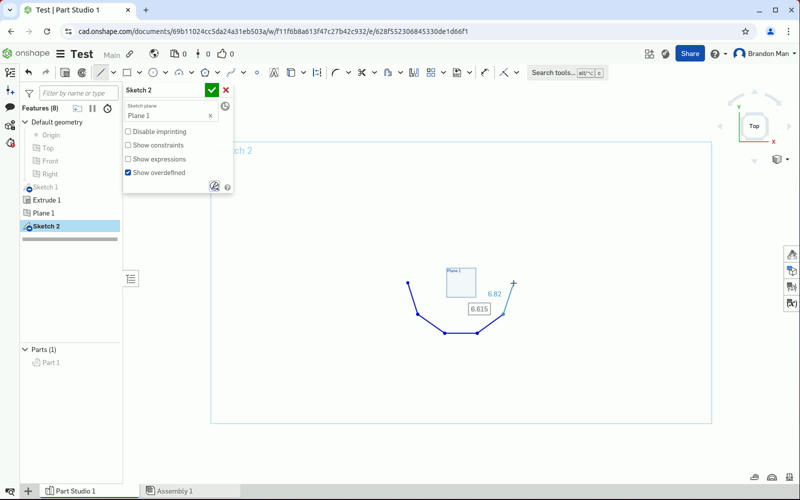
click(513, 282)
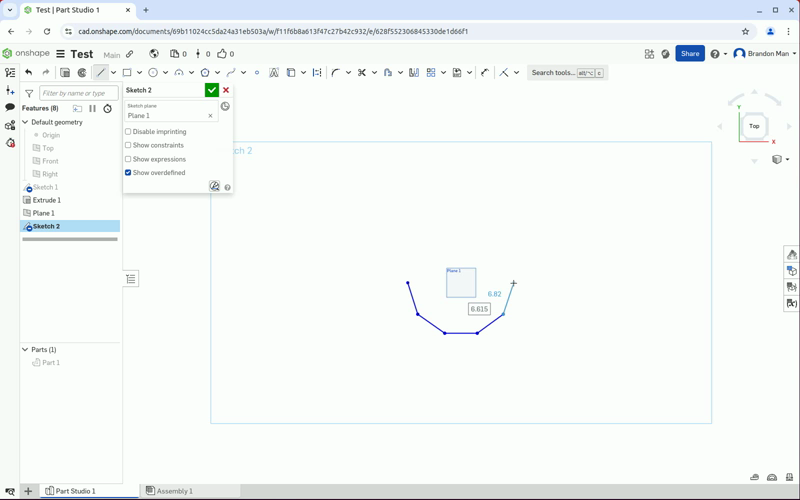
key_up(shift)
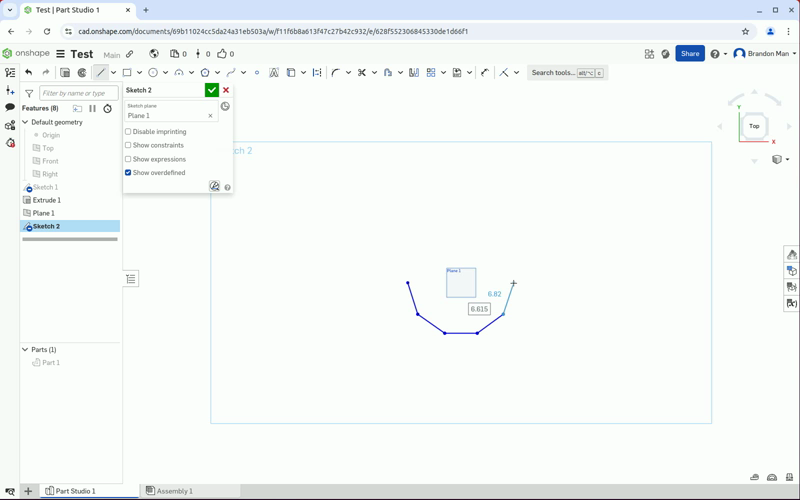
key_down(shift)
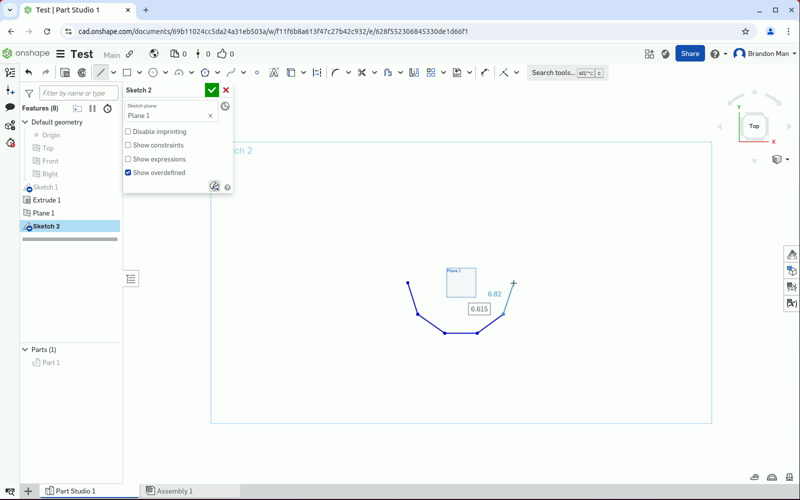
mouse_move(543, 282)
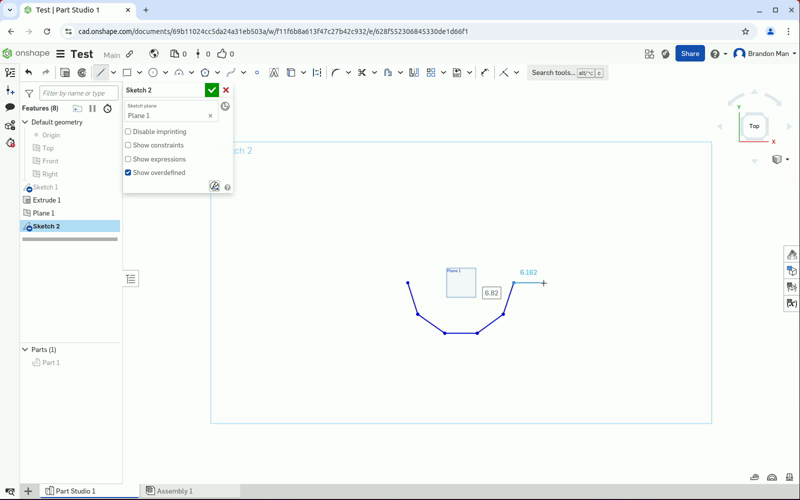
mouse_move(503, 251)
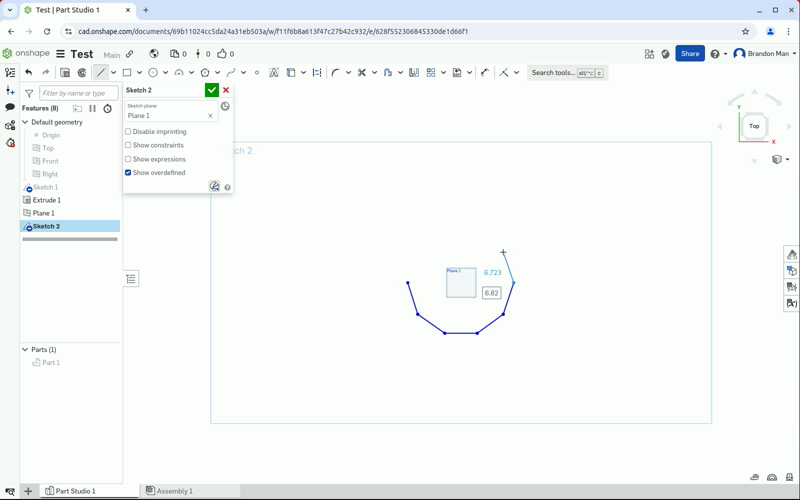
click(503, 251)
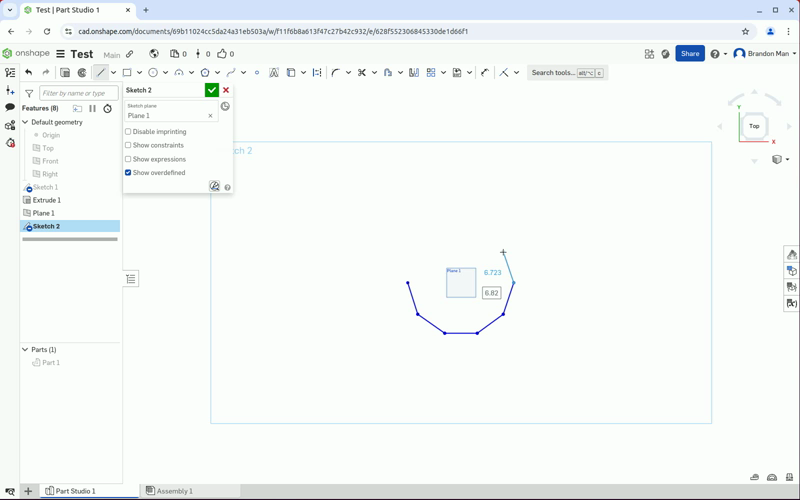
key_up(shift)
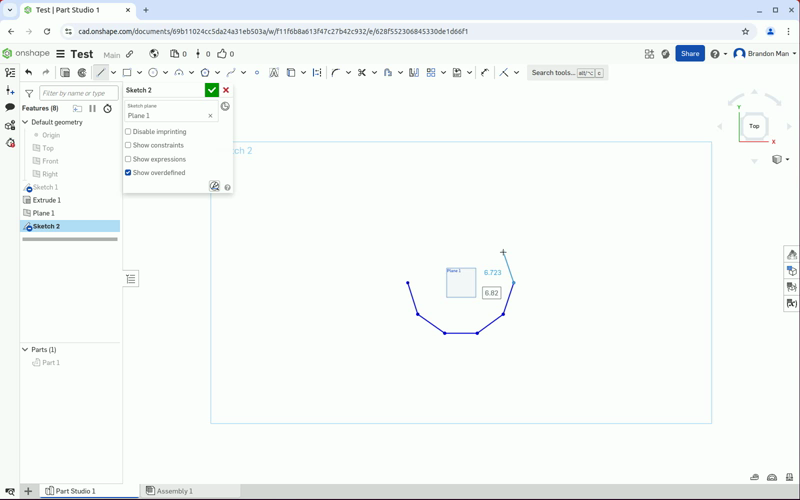
key_down(shift)
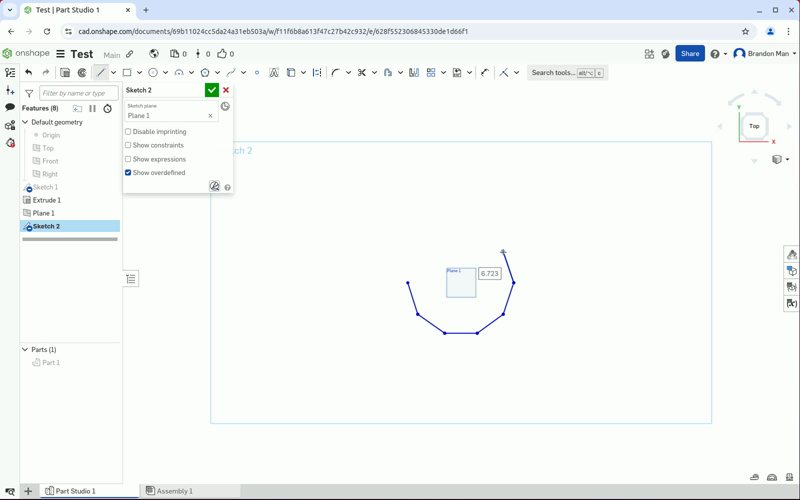
mouse_move(533, 251)
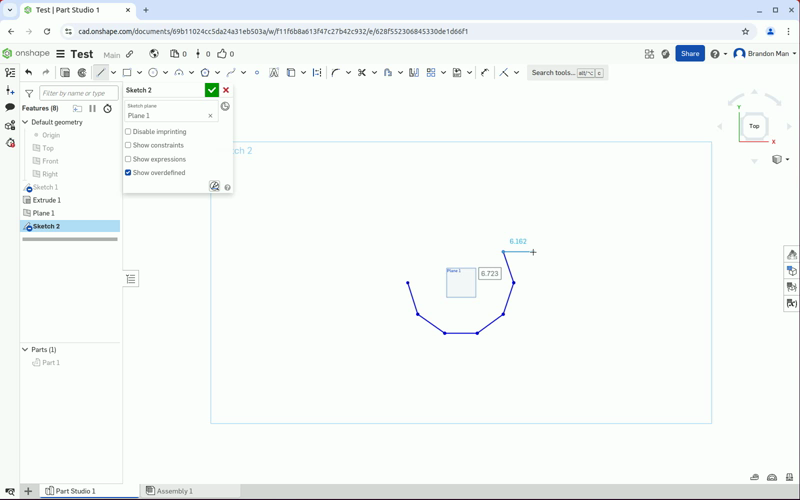
mouse_move(477, 232)
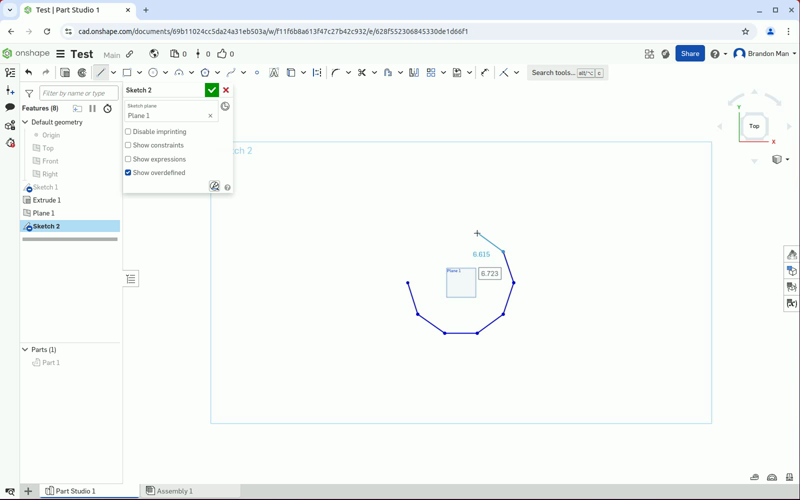
click(477, 232)
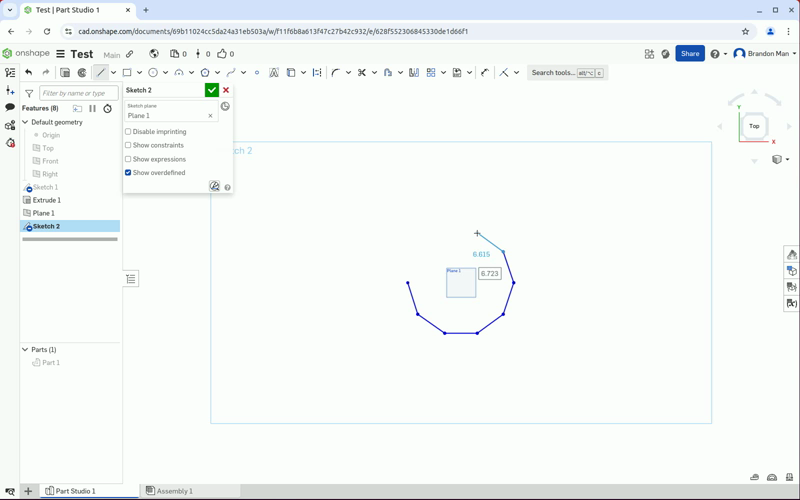
key_up(shift)
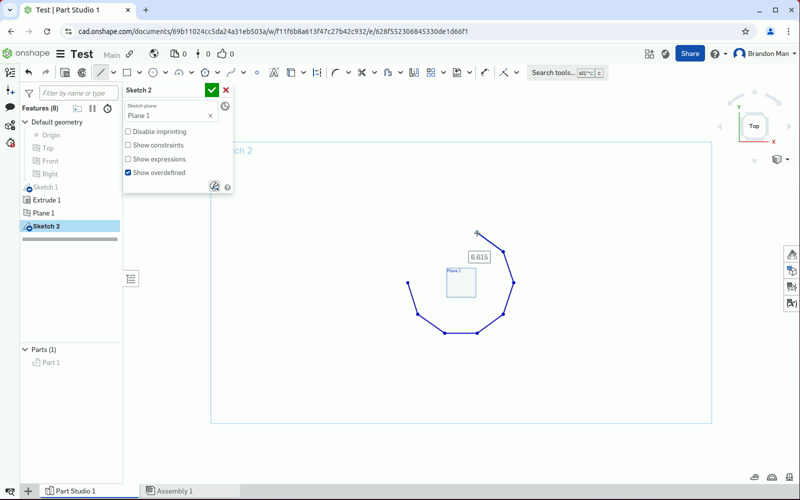
key_down(shift)
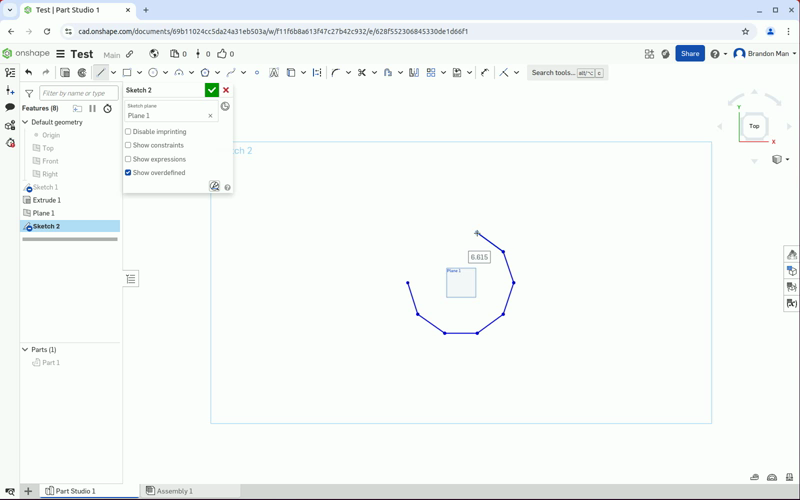
mouse_move(507, 232)
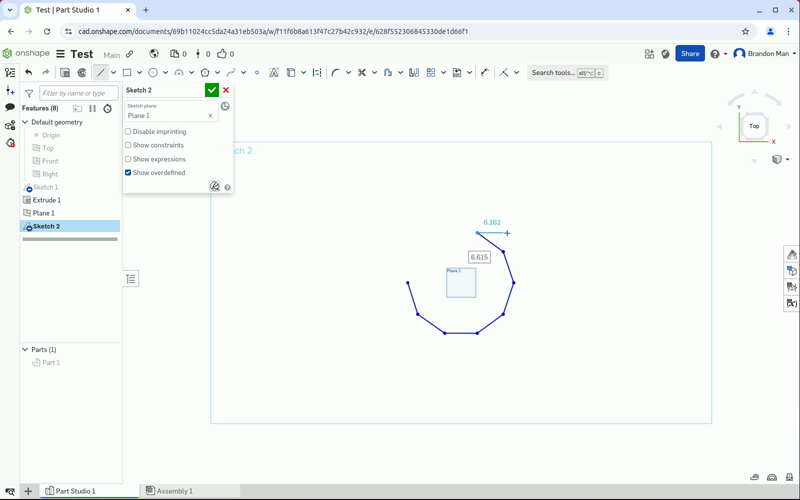
mouse_move(444, 232)
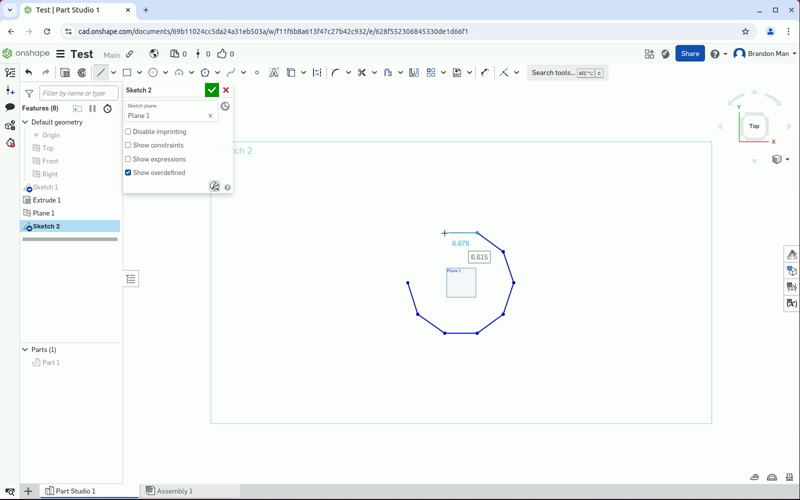
click(444, 232)
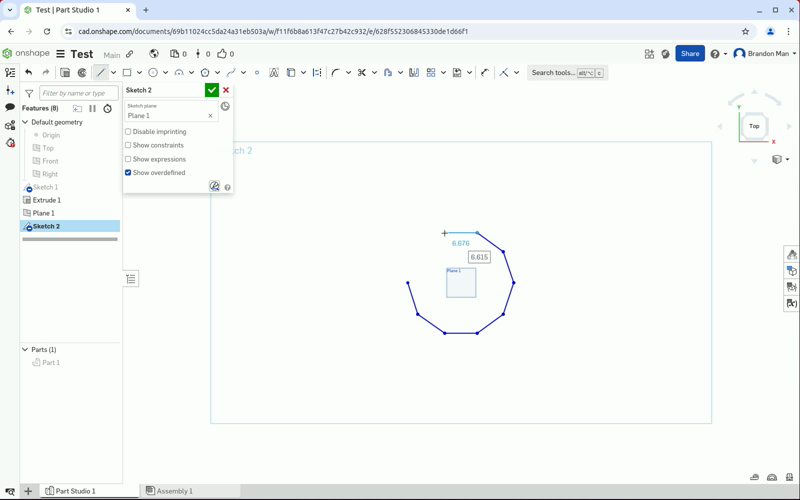
key_up(shift)
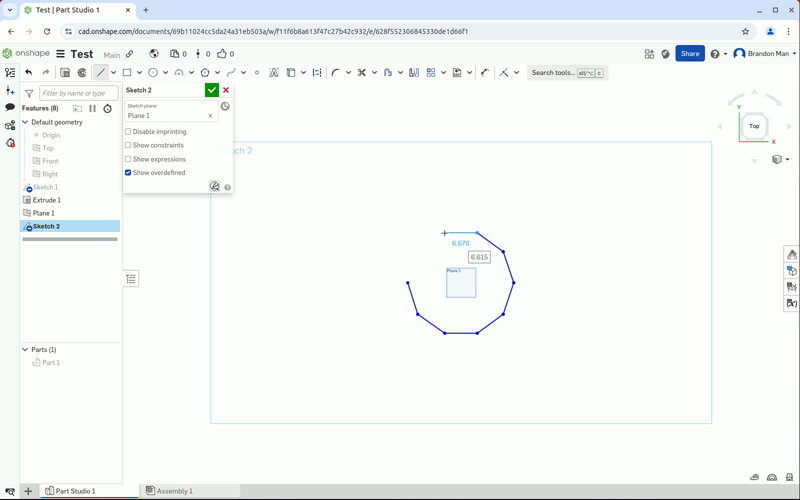
key_down(shift)
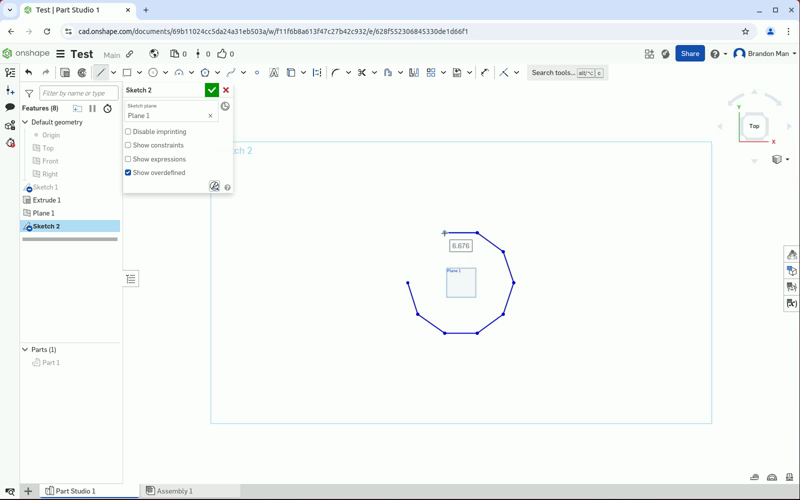
mouse_move(474, 232)
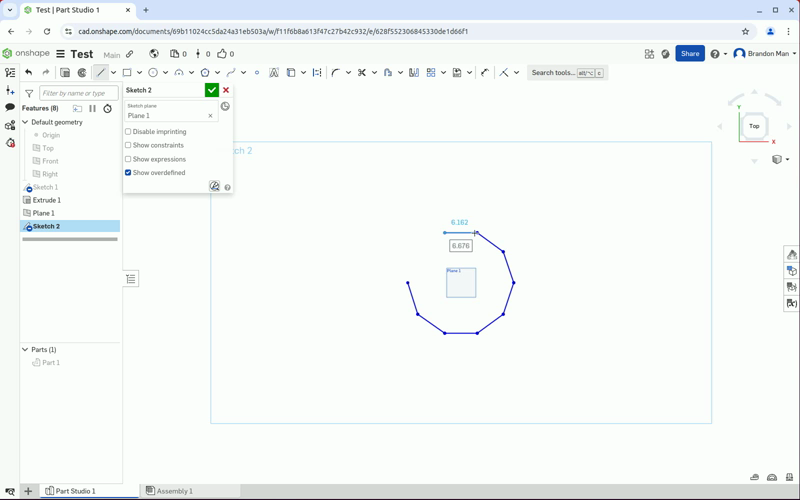
mouse_move(417, 251)
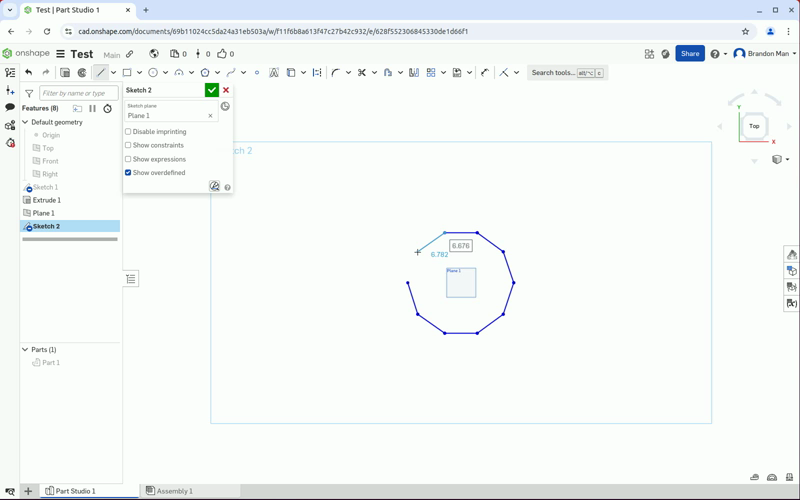
click(417, 251)
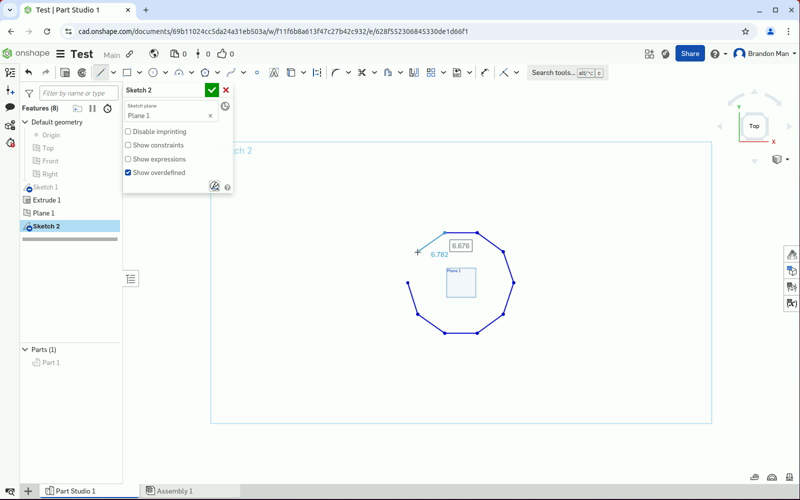
key_up(shift)
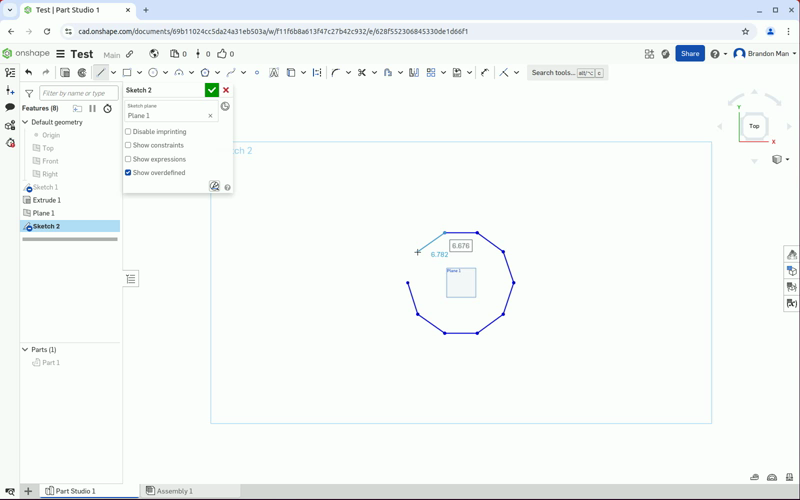
mouse_move(447, 251)
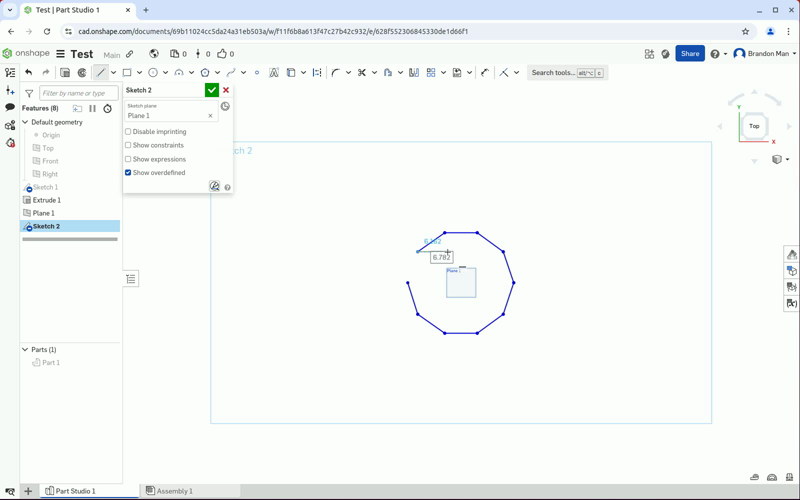
key_down(shift)
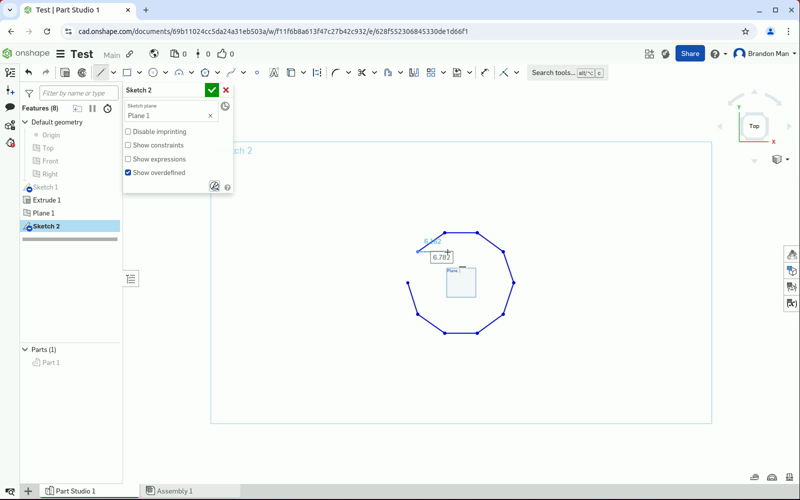
mouse_move(407, 282)
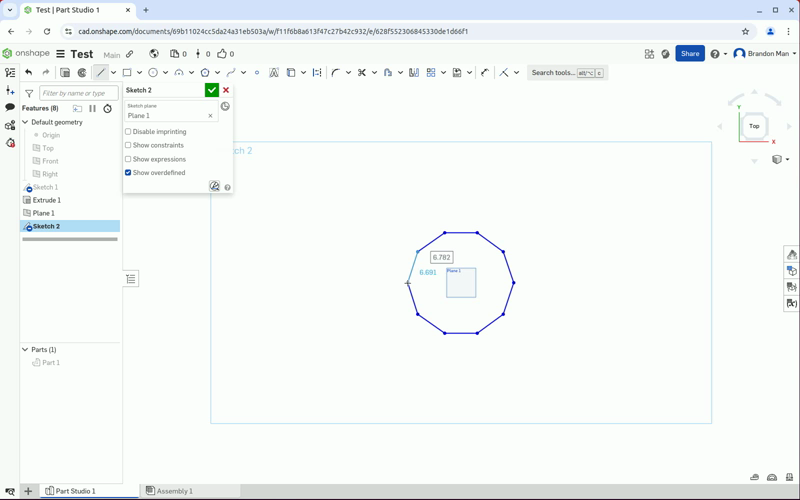
key_up(shift)
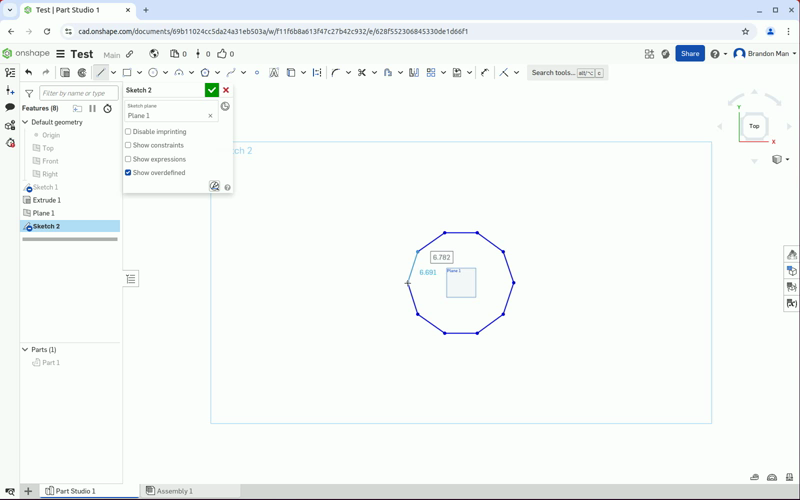
click(407, 282)
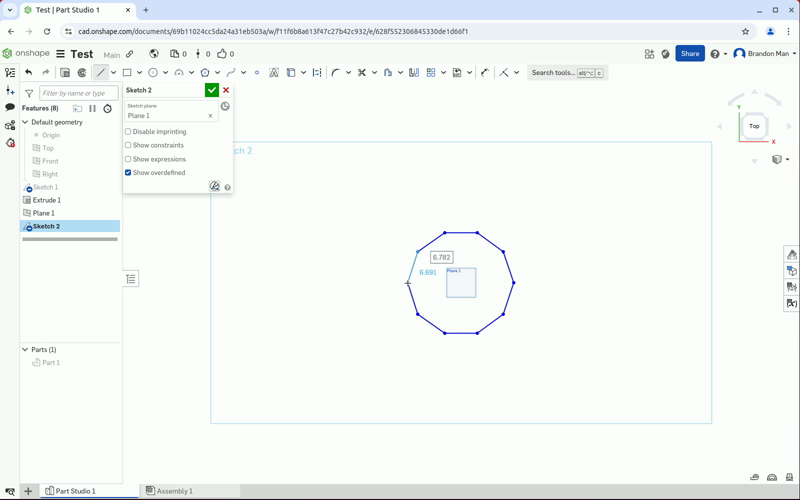
key(esc)
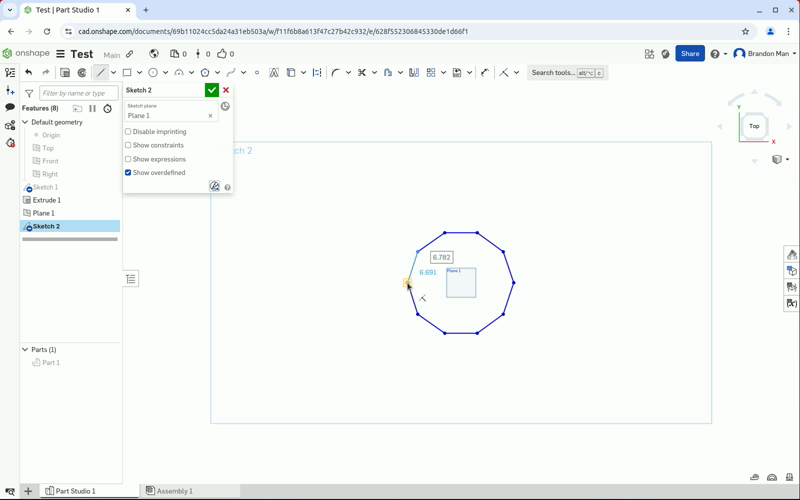
mouse_move(497, 269)
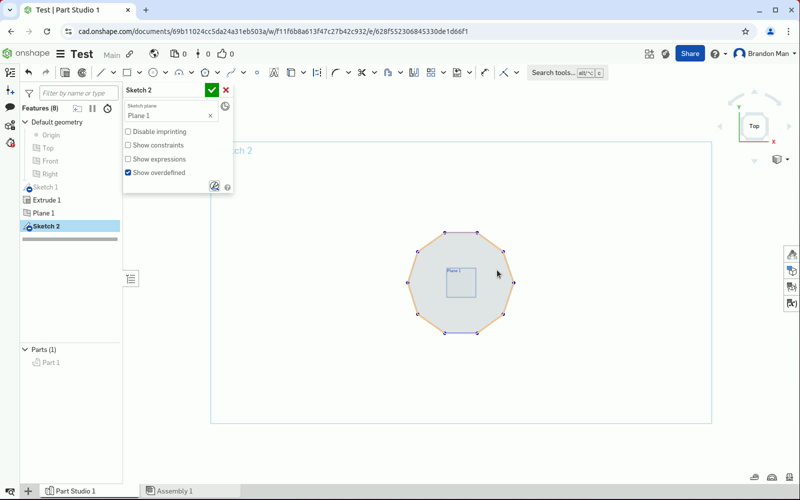
click(497, 269)
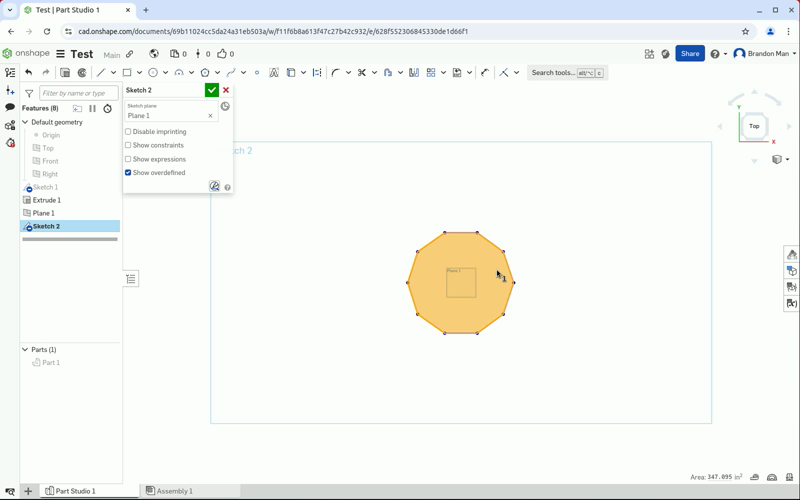
mouse_move(73, 352)
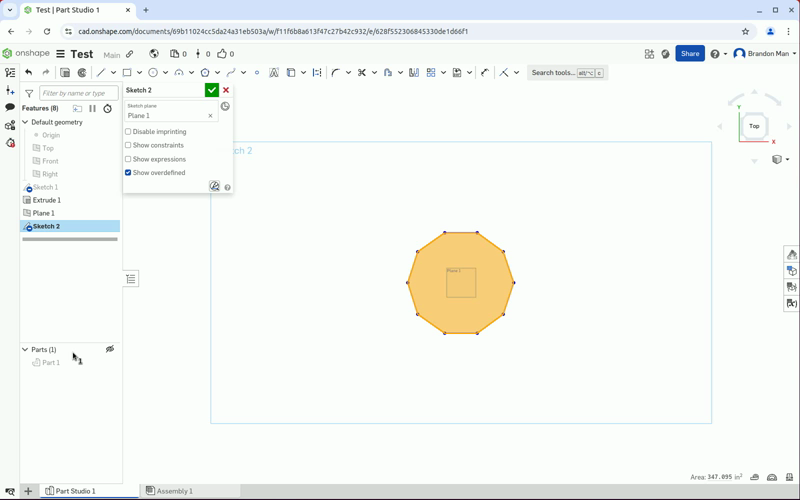
key(shift+y)
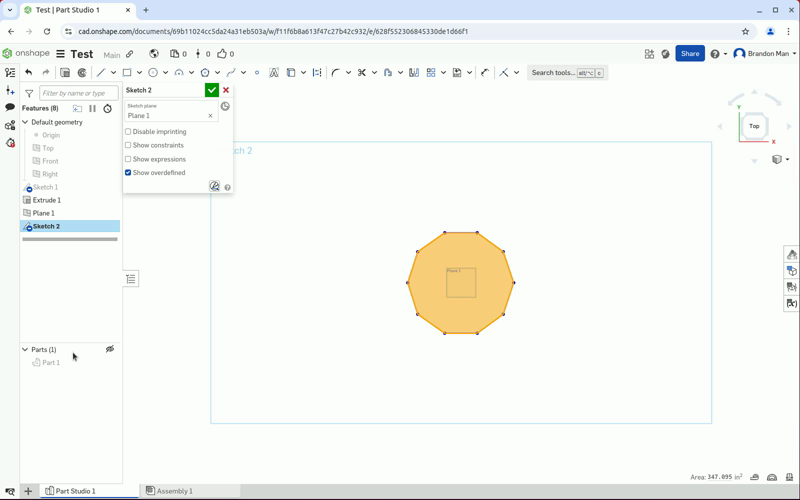
key(shift+e)
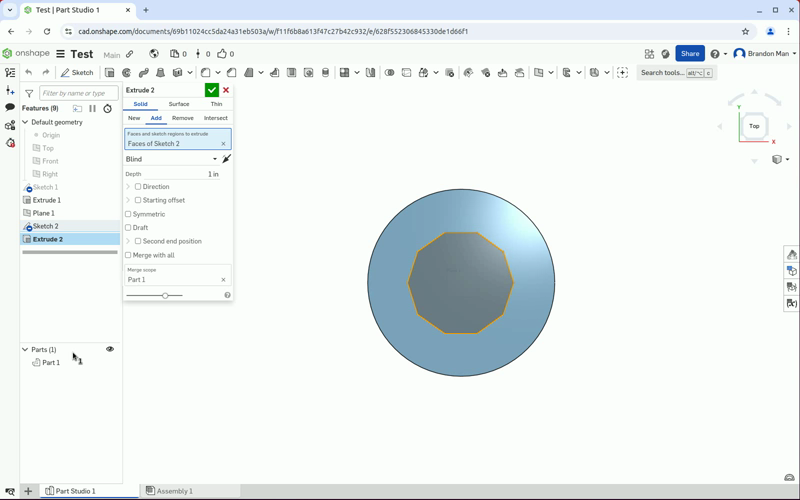
mouse_move(143, 106)
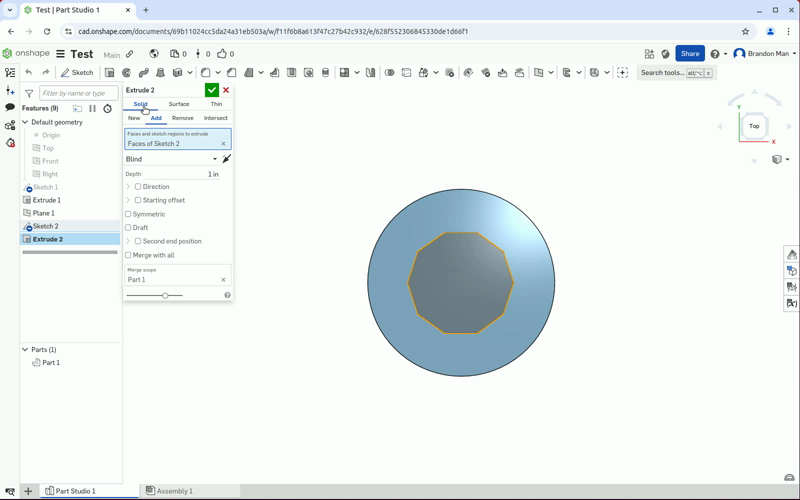
click(143, 106)
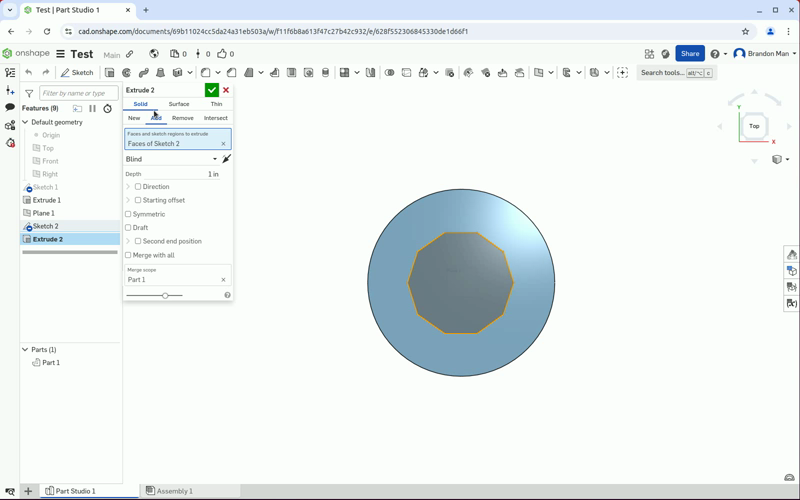
mouse_move(186, 120)
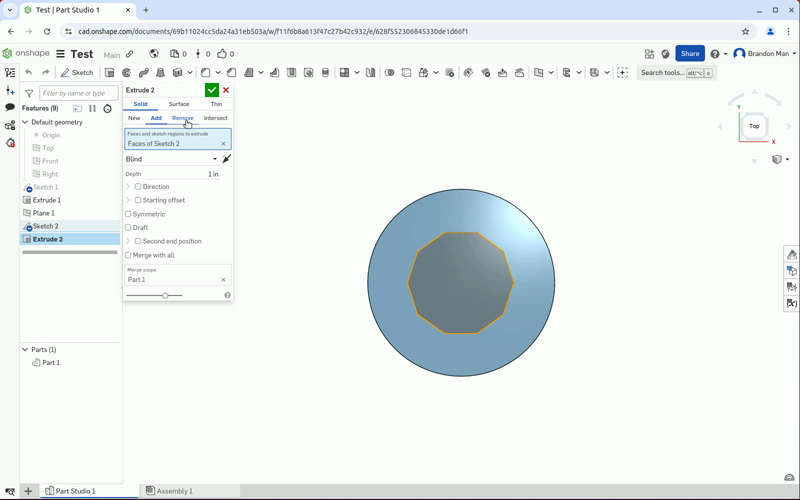
click(186, 120)
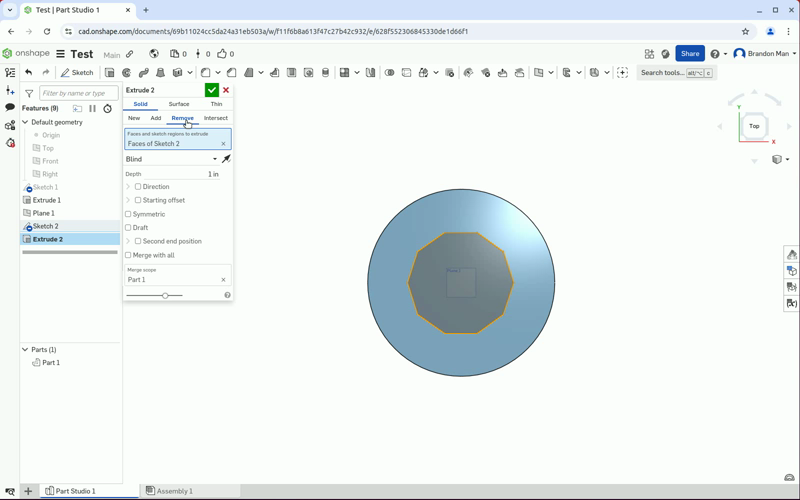
key(tab, 4)
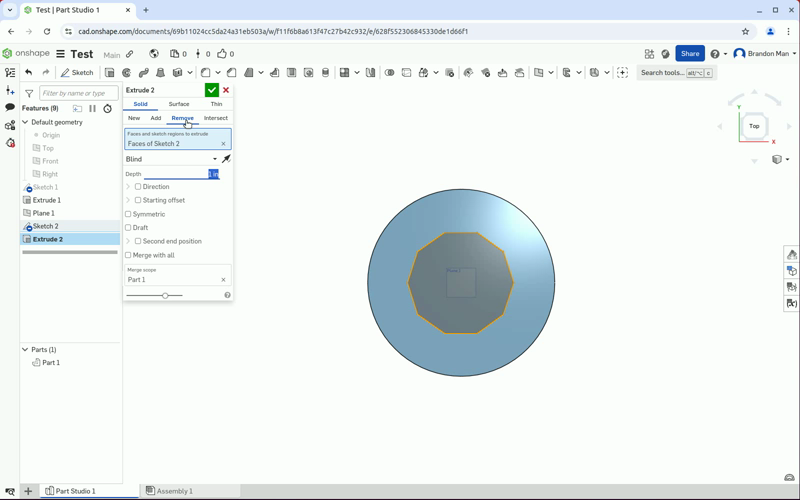
text(12.758)
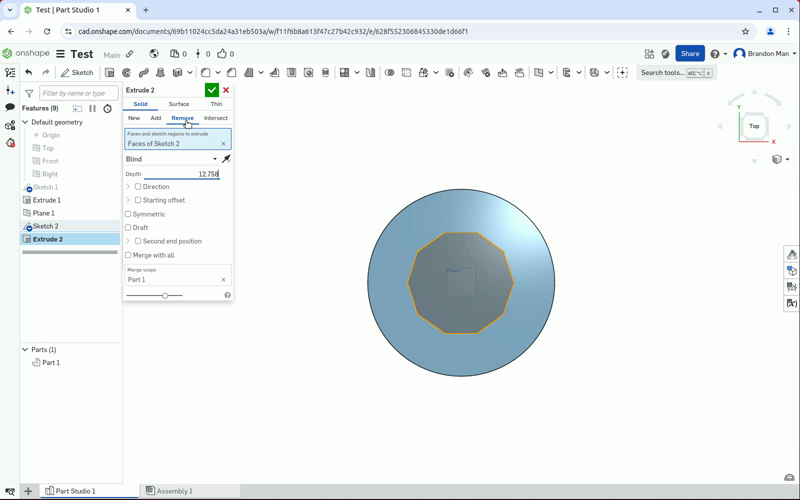
key(tab, 6)
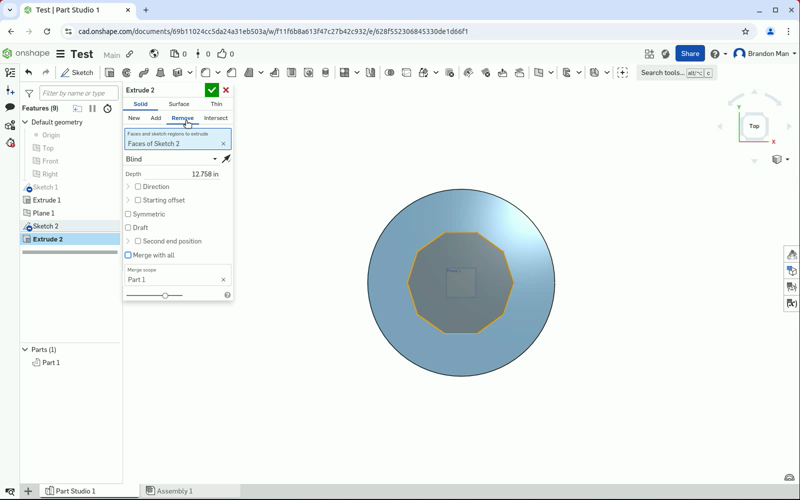
key(space)
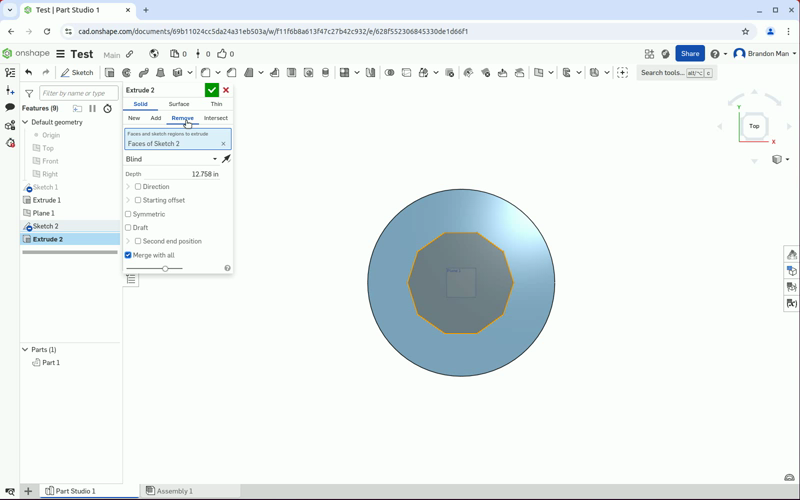
key(enter)
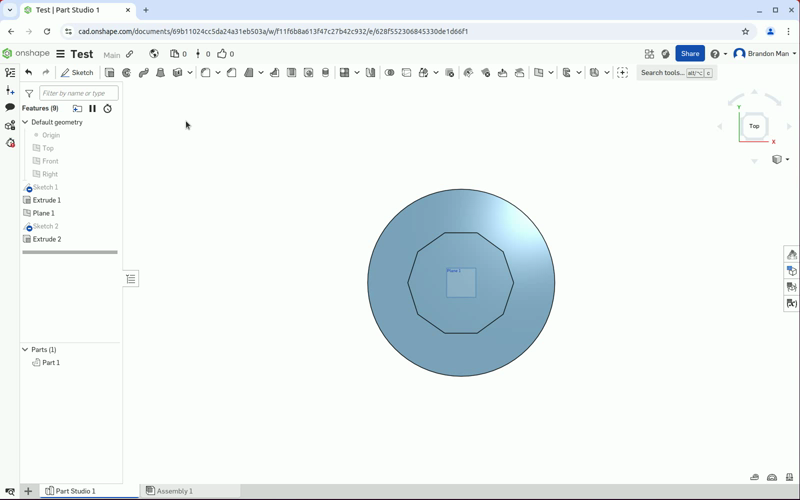
key(shift+h)
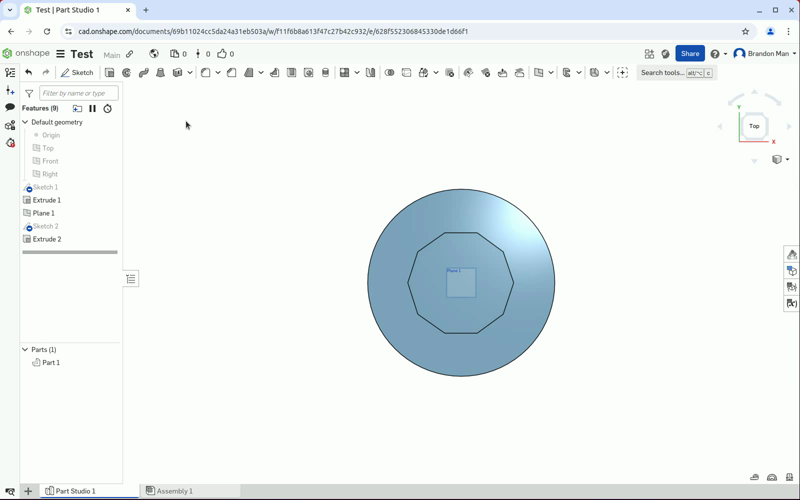
key(shift+h)
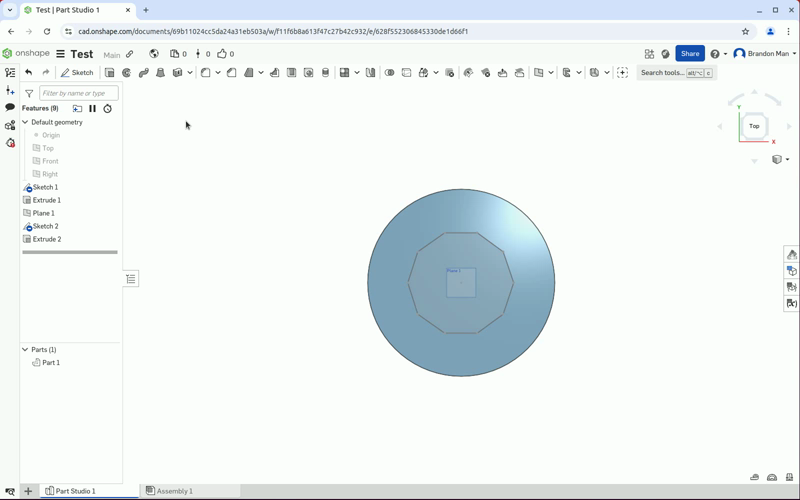
key(shift+7)
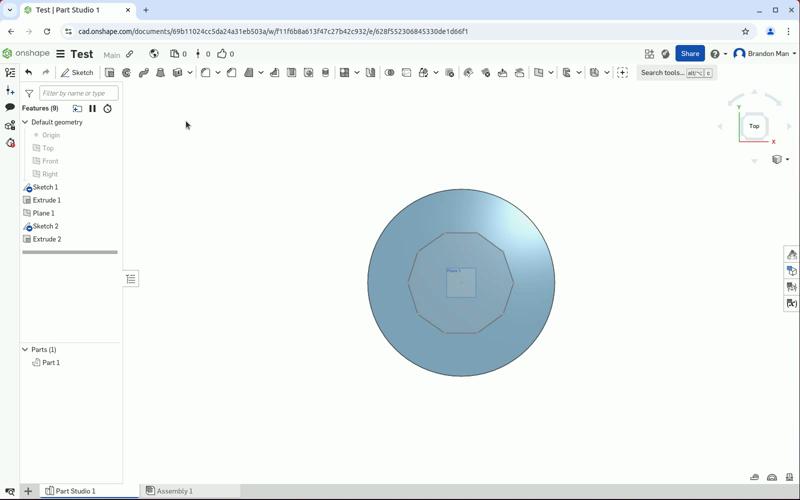
key(up, 3)
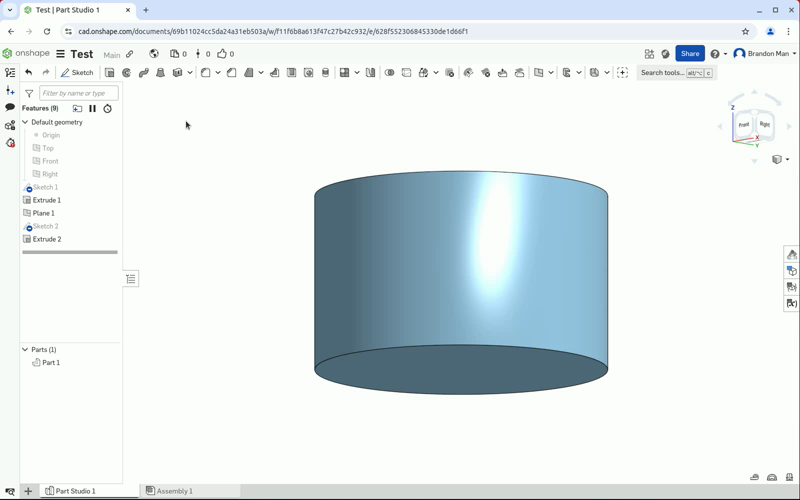
key(left, 3)
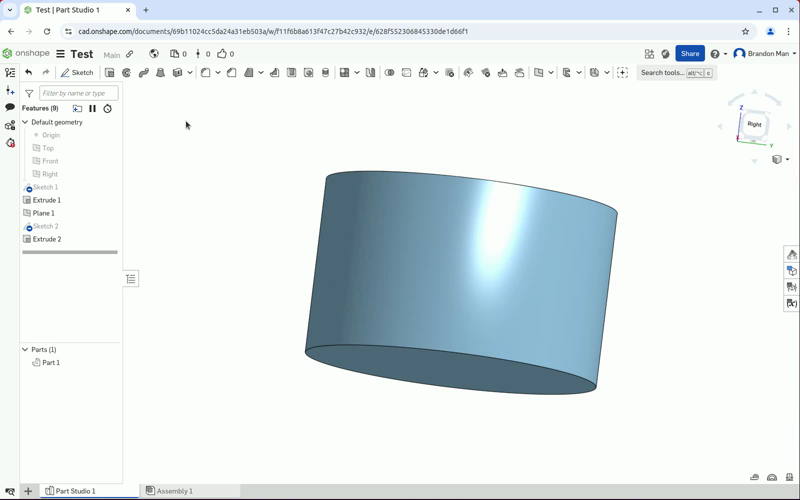
key(right, 3)
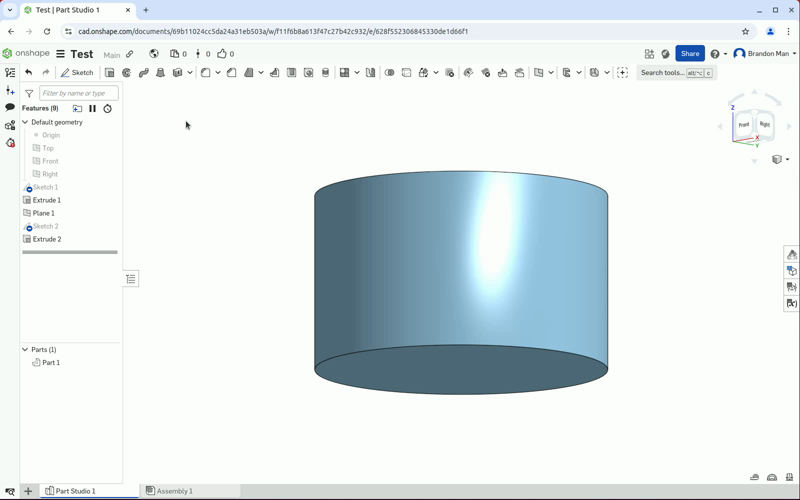
key(down, 3)
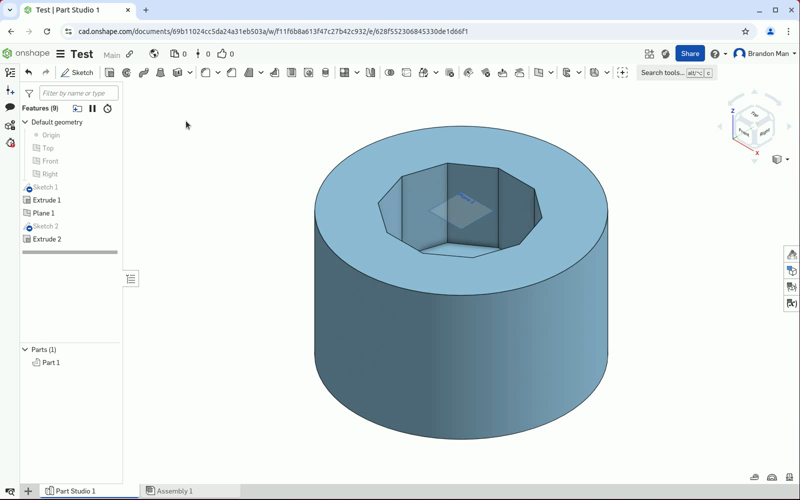
mouse_move(73, 189)
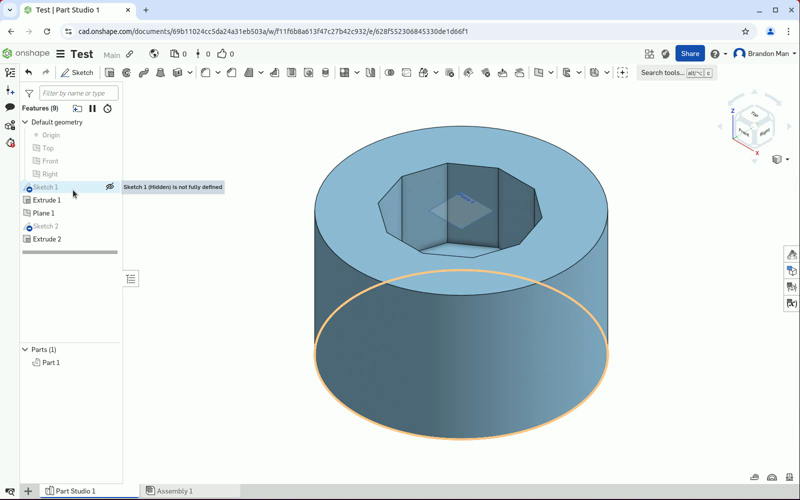
click(73, 189)